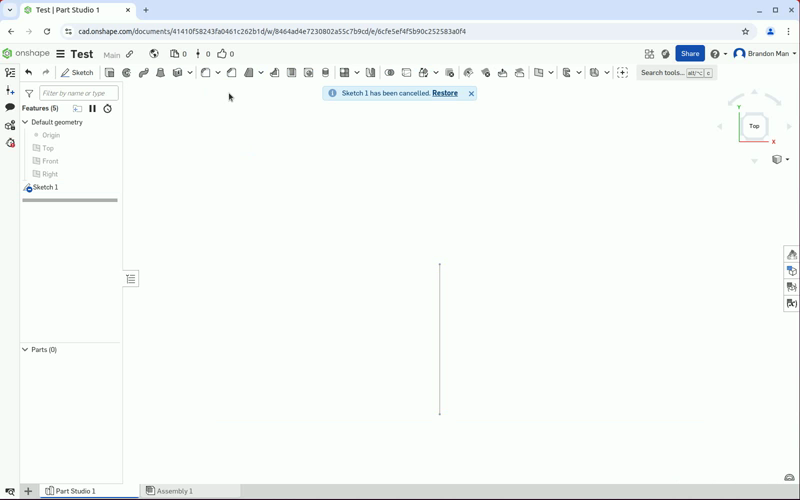
key(shift+h)
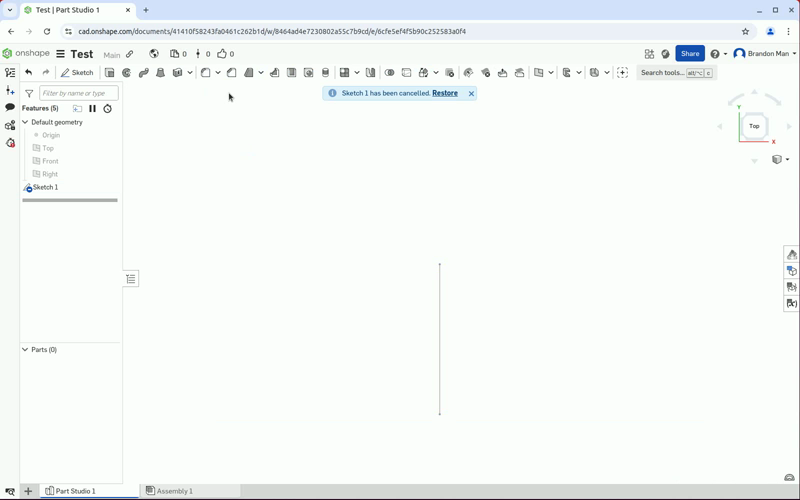
key(shift+s)
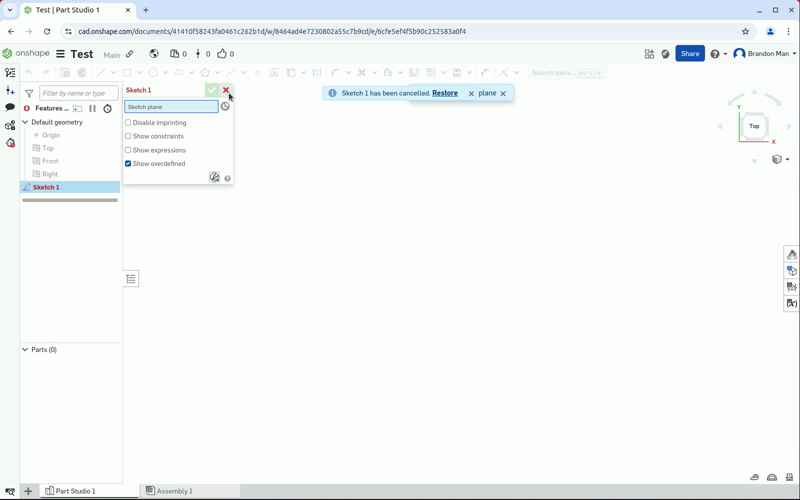
mouse_move(73, 150)
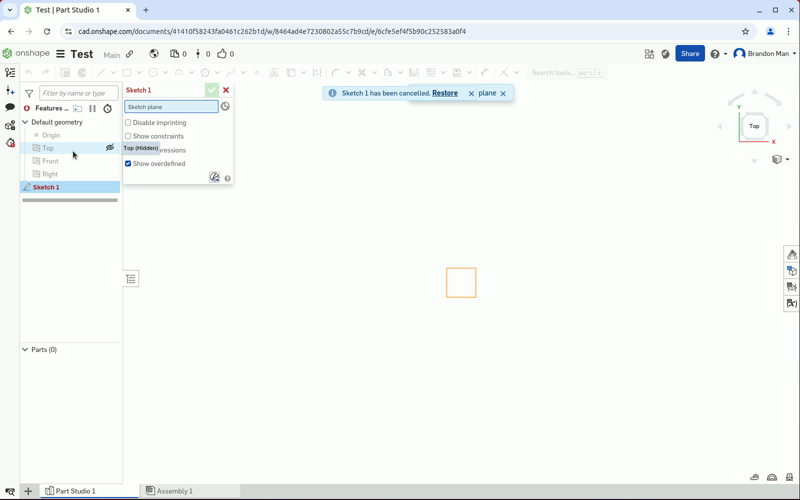
click(73, 150)
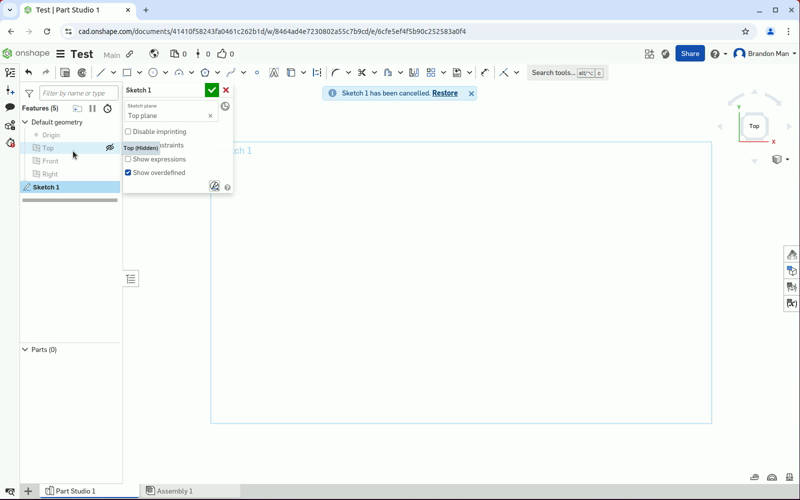
mouse_move(73, 352)
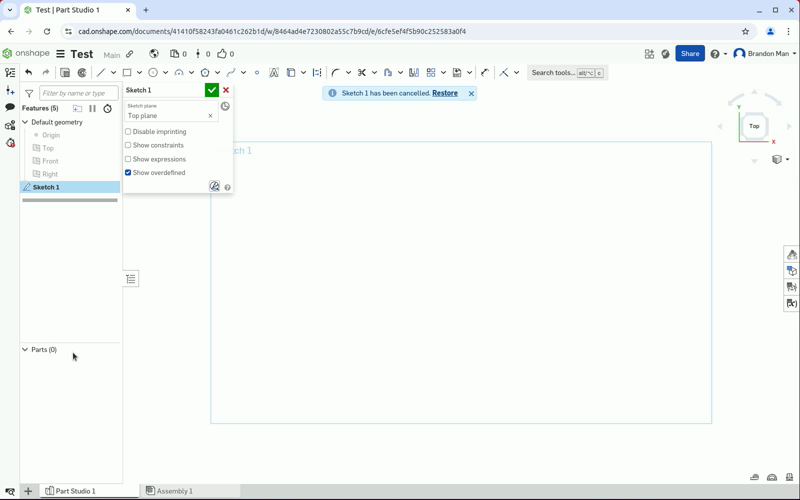
key(y)
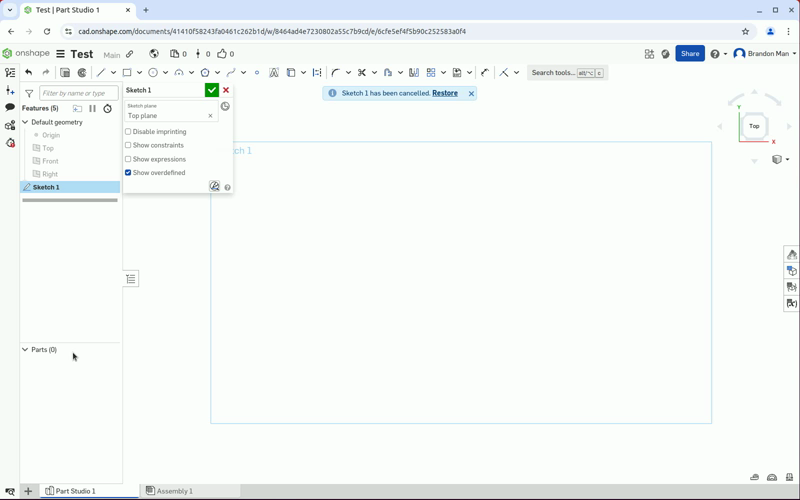
key(c)
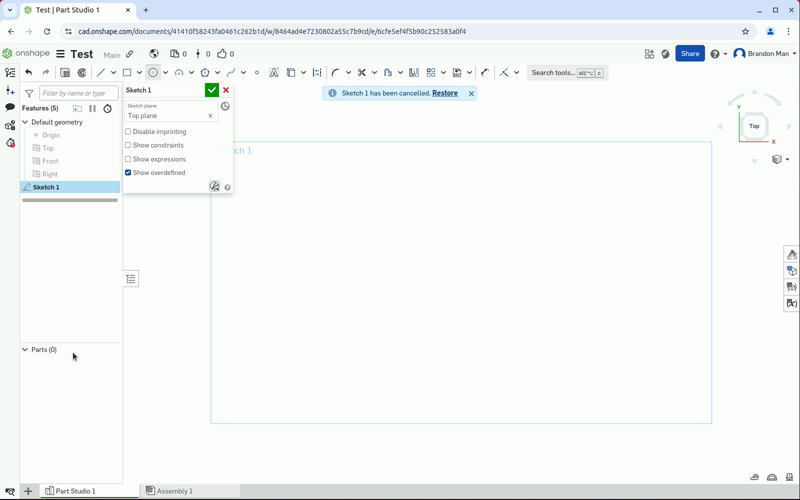
key_down(shift)
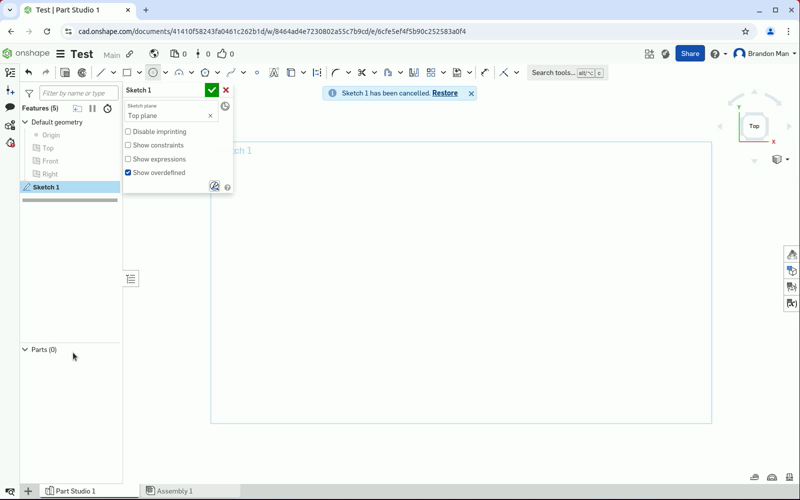
mouse_move(461, 282)
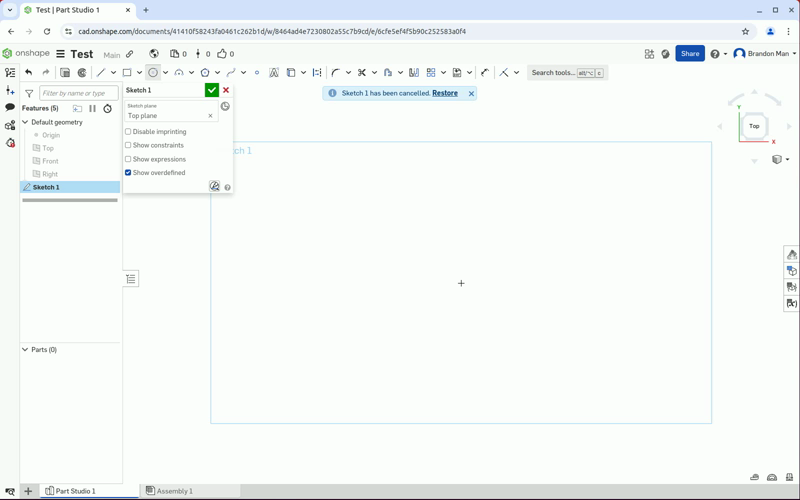
click(461, 282)
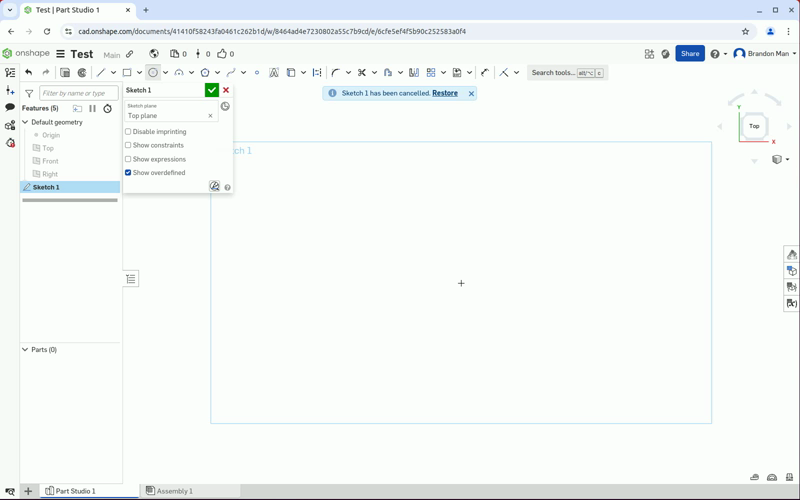
key_up(shift)
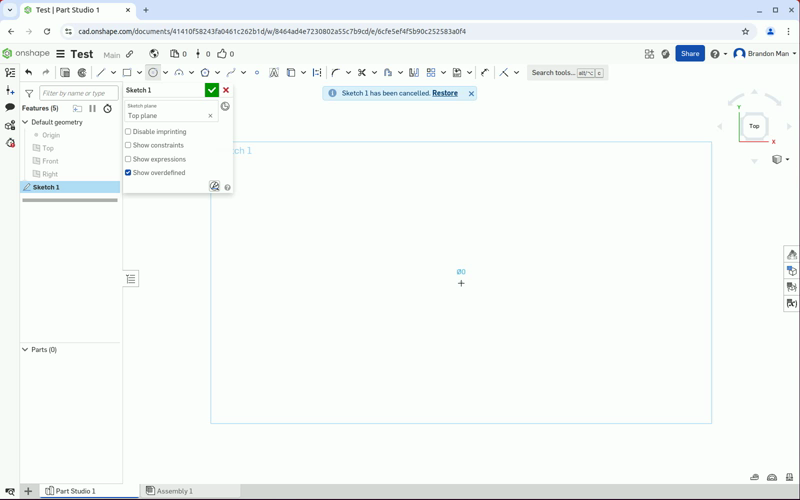
mouse_move(574, 282)
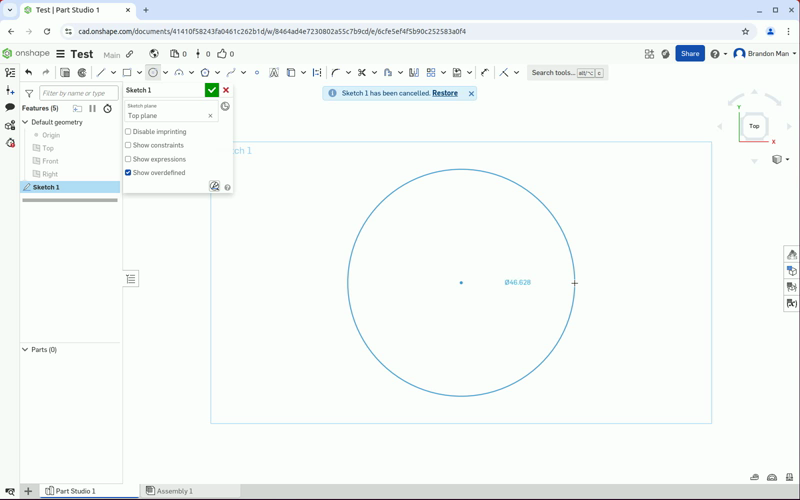
click(574, 282)
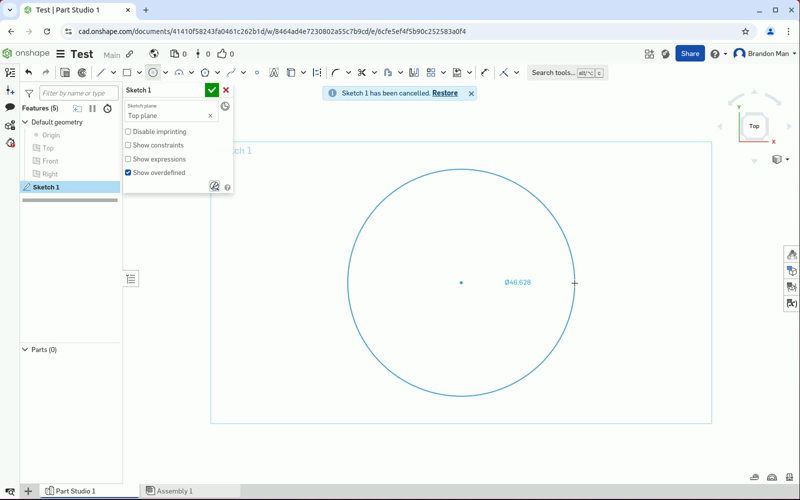
key(esc)
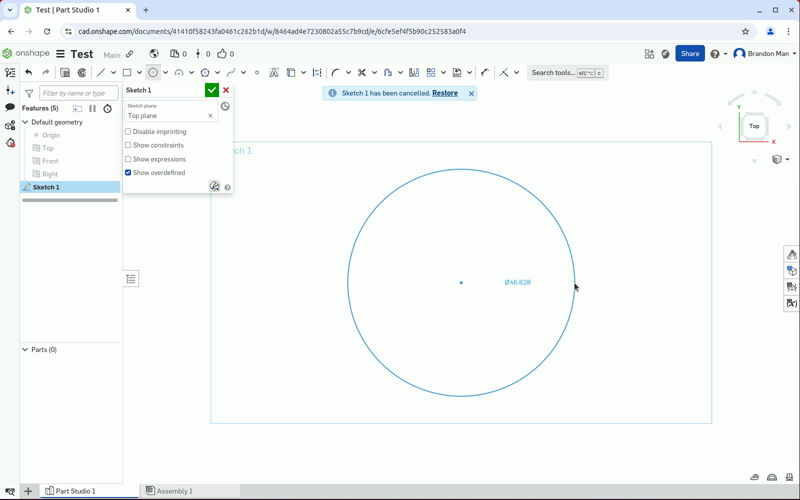
mouse_move(473, 349)
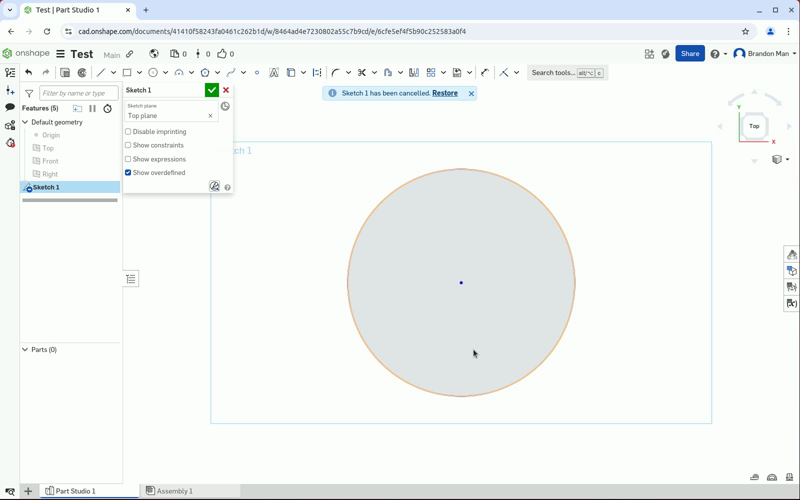
click(473, 349)
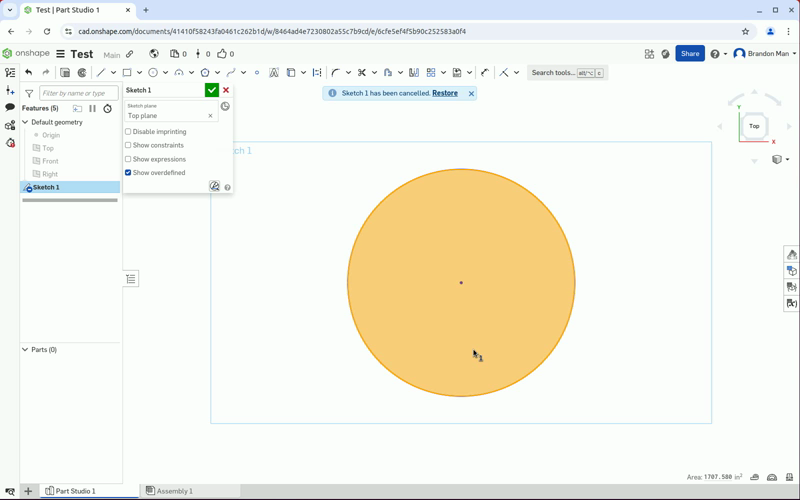
mouse_move(73, 352)
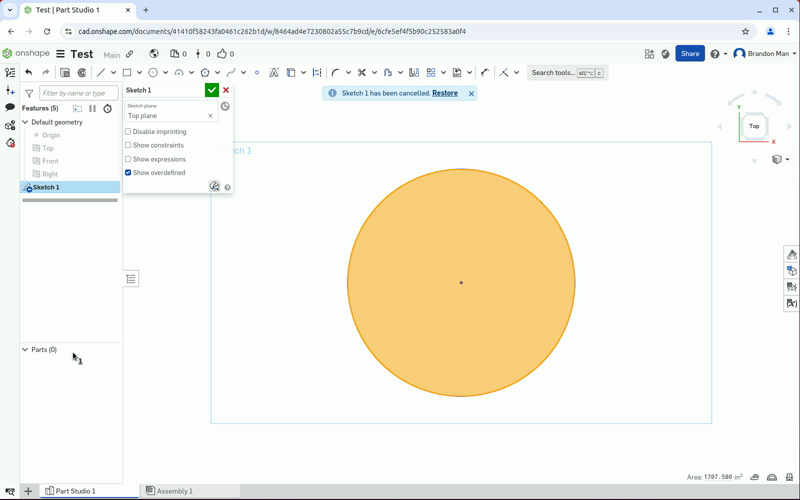
key(shift+y)
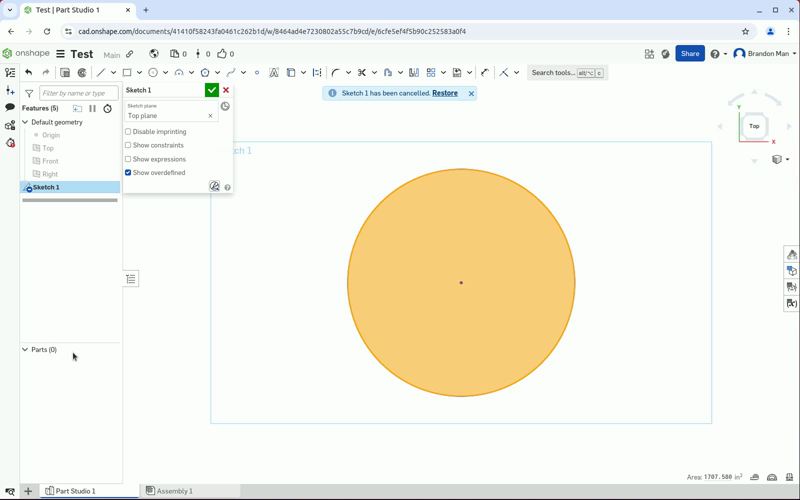
key(shift+e)
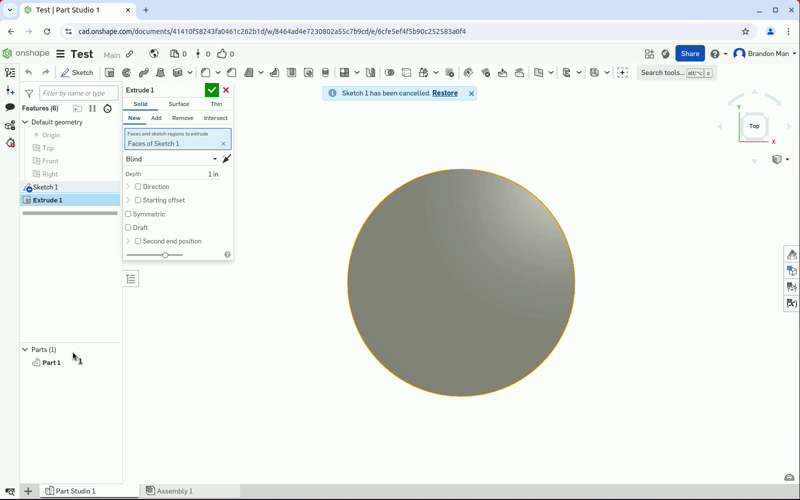
mouse_move(143, 106)
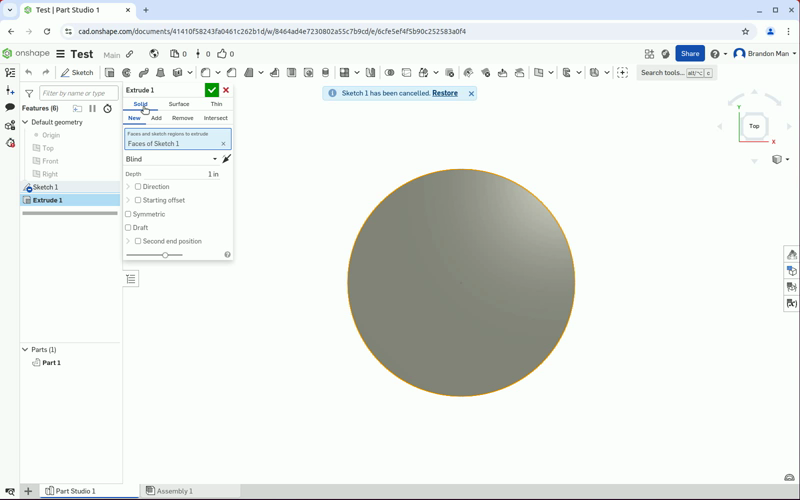
click(143, 106)
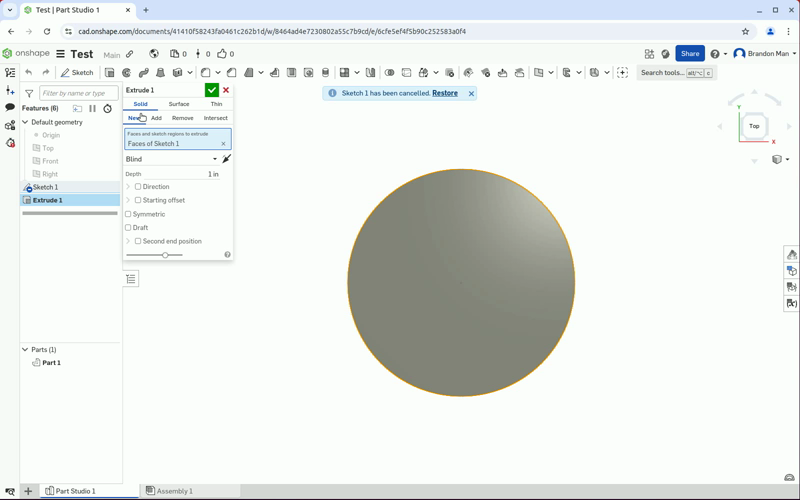
mouse_move(137, 120)
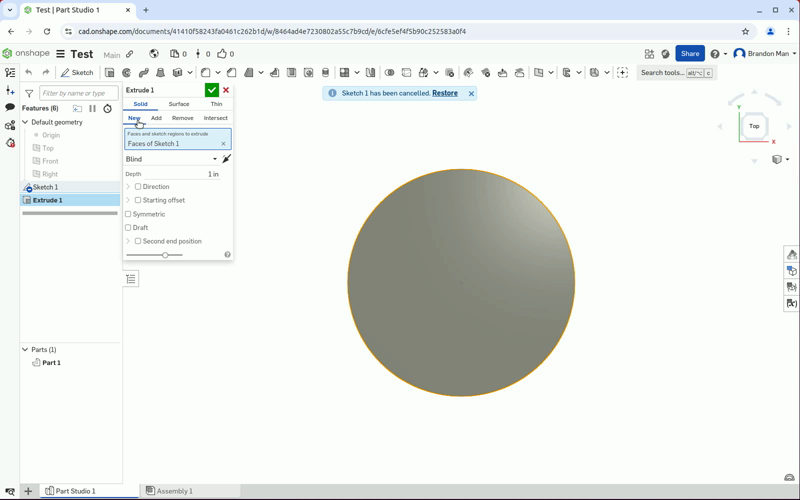
click(137, 120)
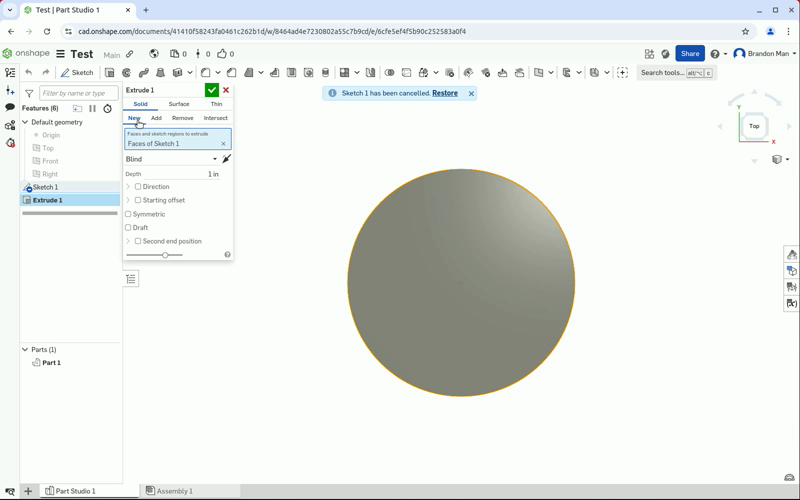
key(tab, 4)
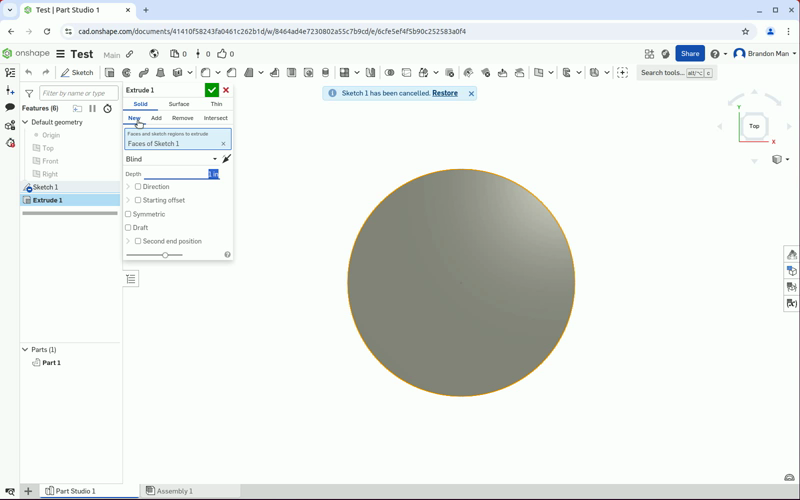
text(17.331)
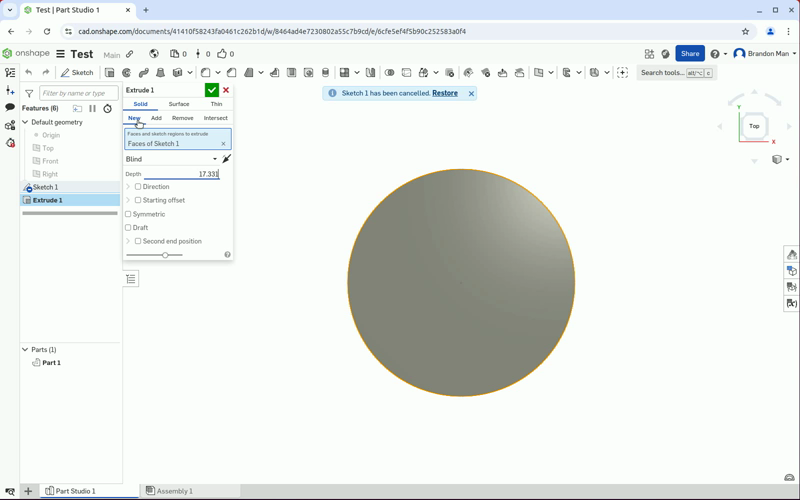
key(enter)
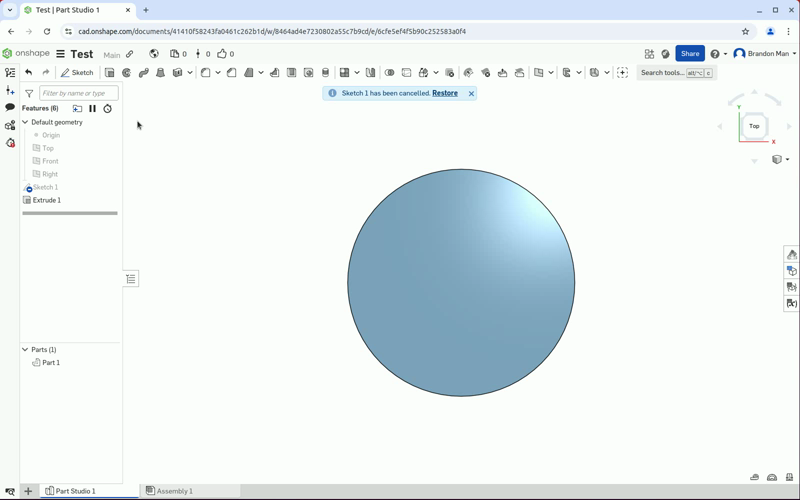
key(shift+h)
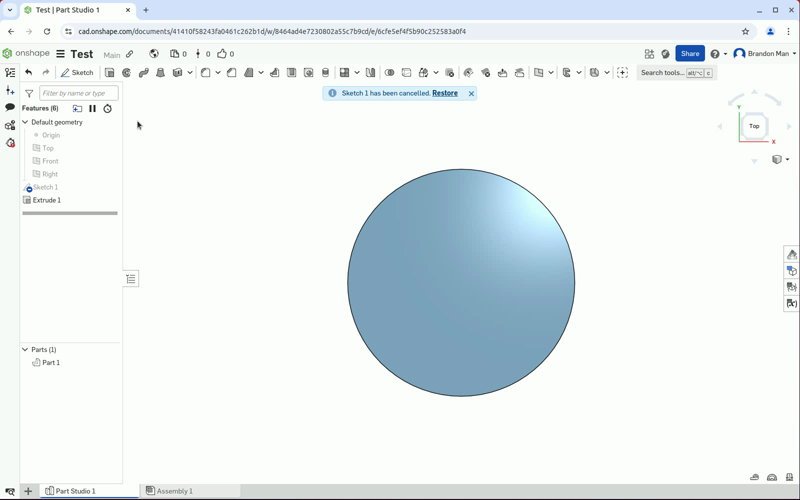
key(shift+h)
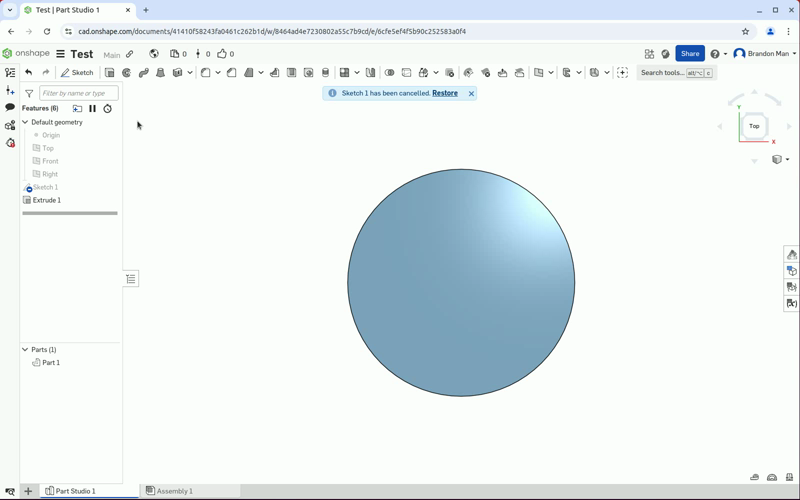
mouse_move(73, 189)
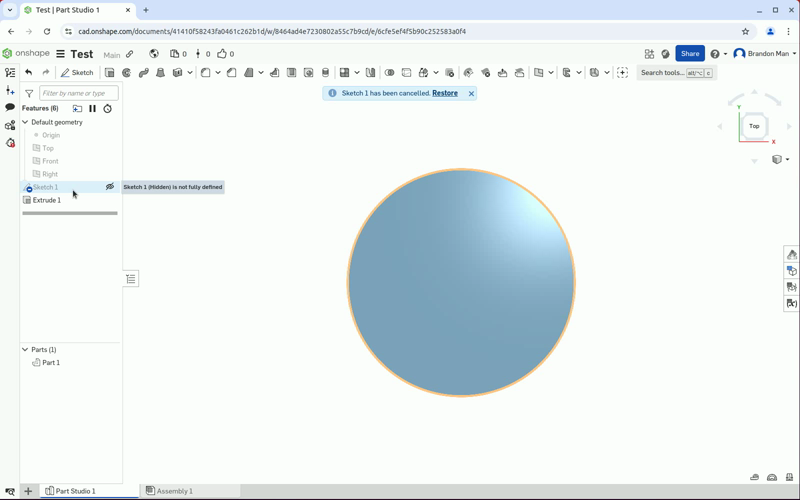
click(73, 189)
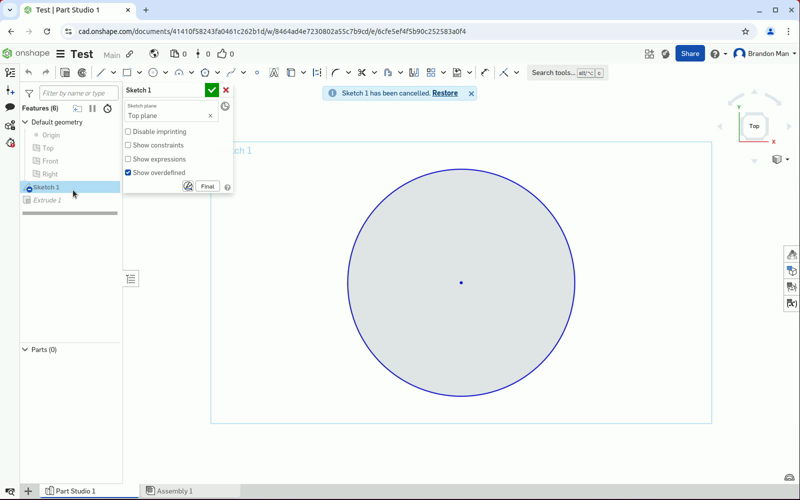
mouse_move(229, 92)
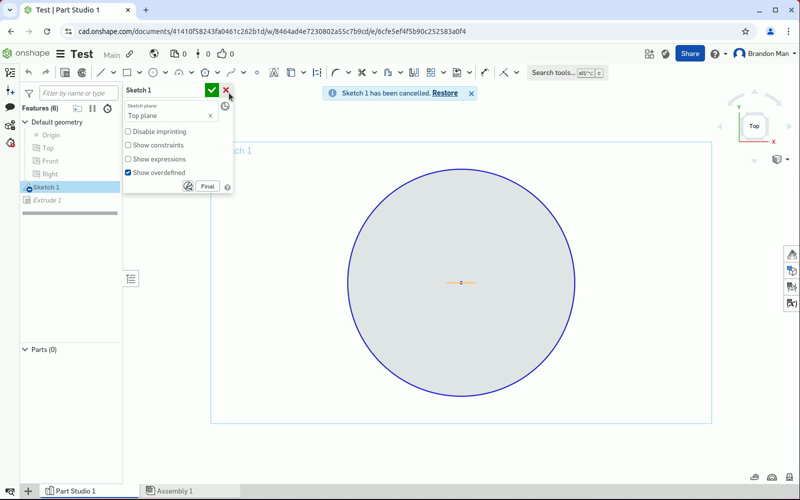
click(229, 92)
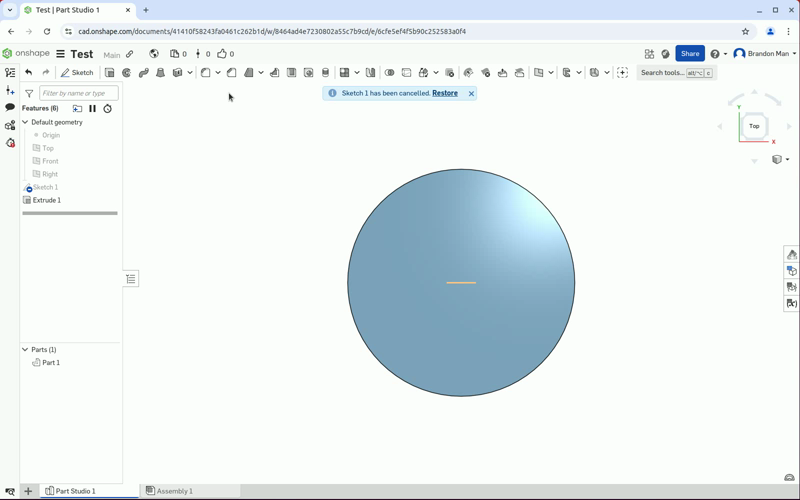
mouse_move(541, 75)
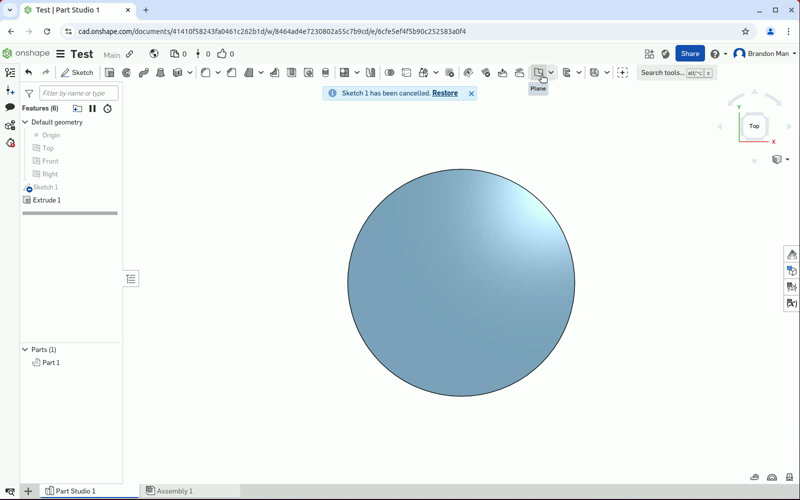
click(541, 75)
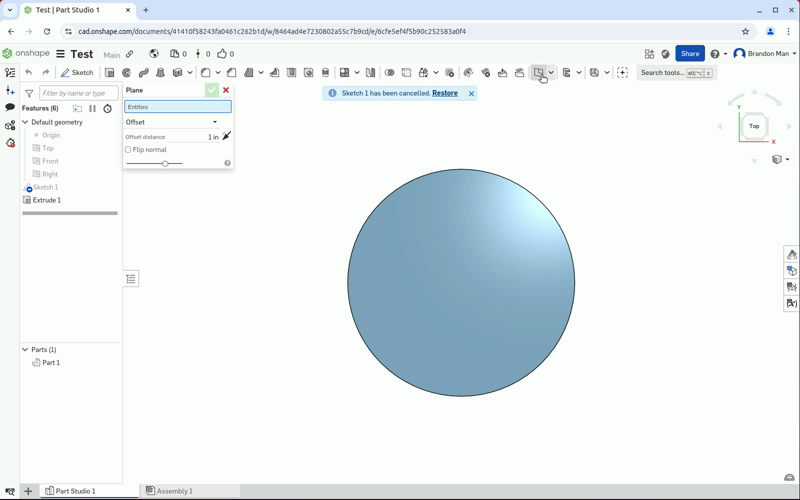
mouse_move(73, 150)
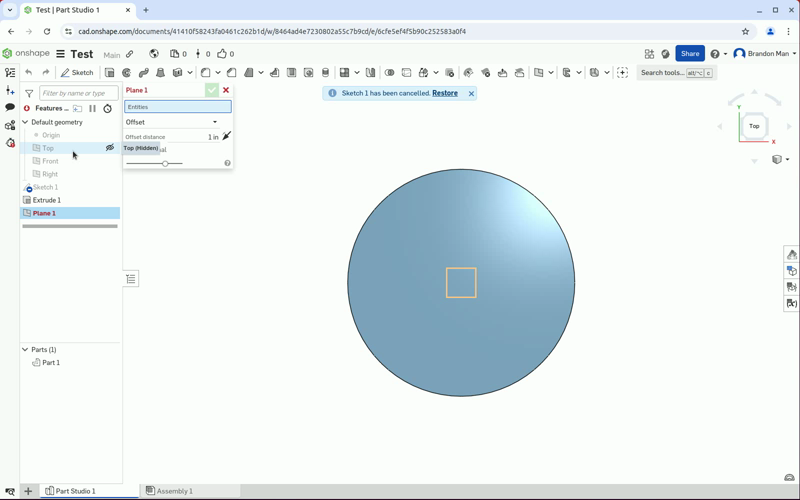
click(73, 150)
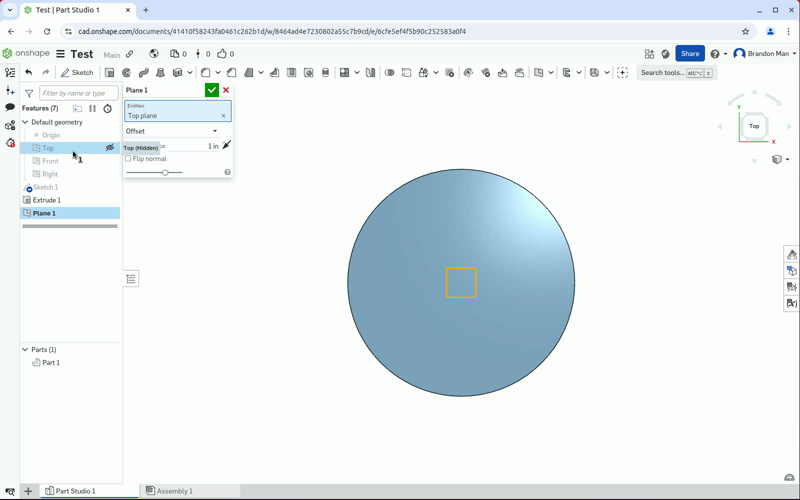
key(tab, 2)
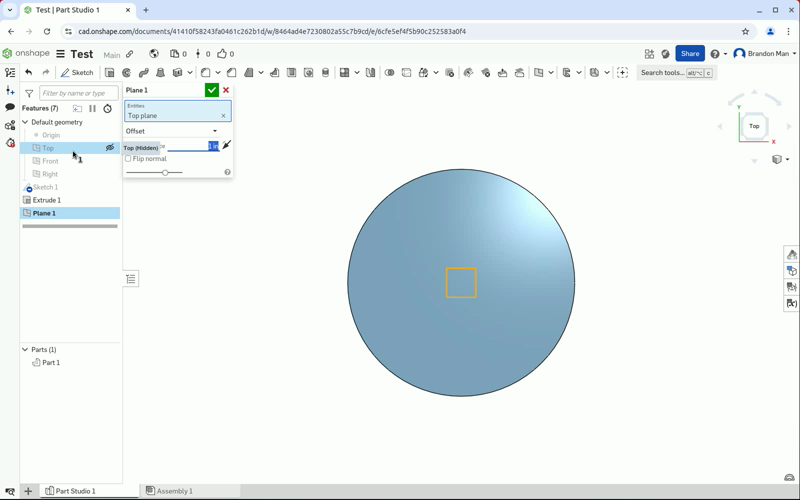
text(17.316)
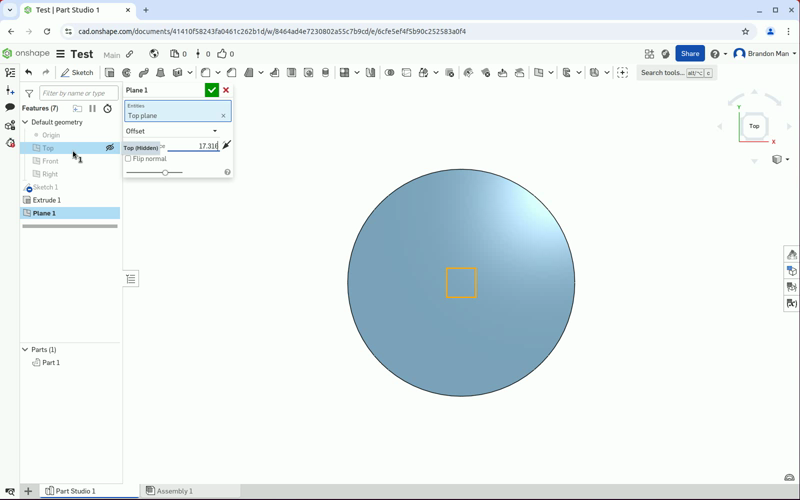
key(enter, 2)
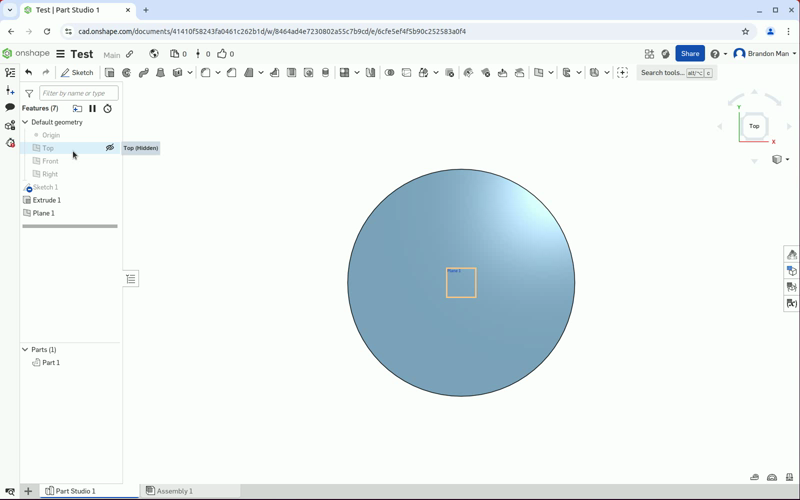
key(shift+s)
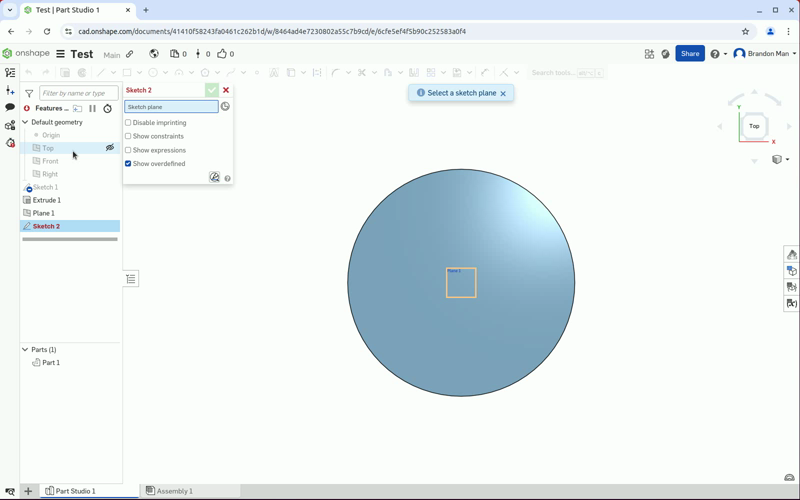
mouse_move(73, 215)
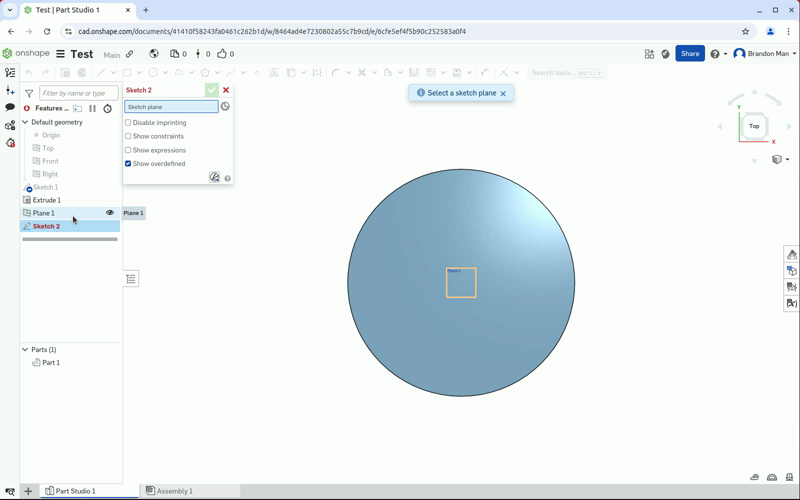
click(73, 215)
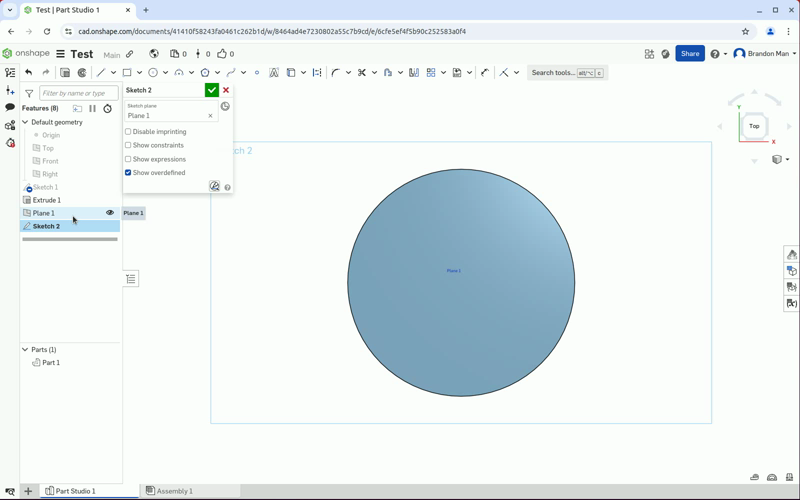
mouse_move(73, 352)
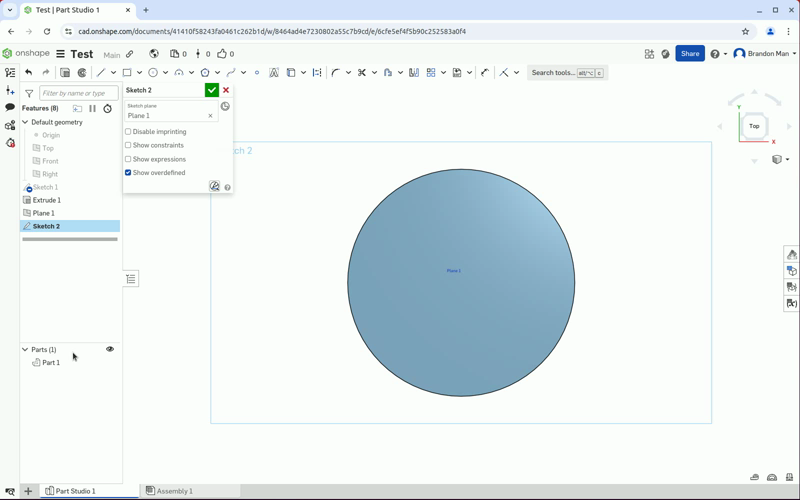
key(y)
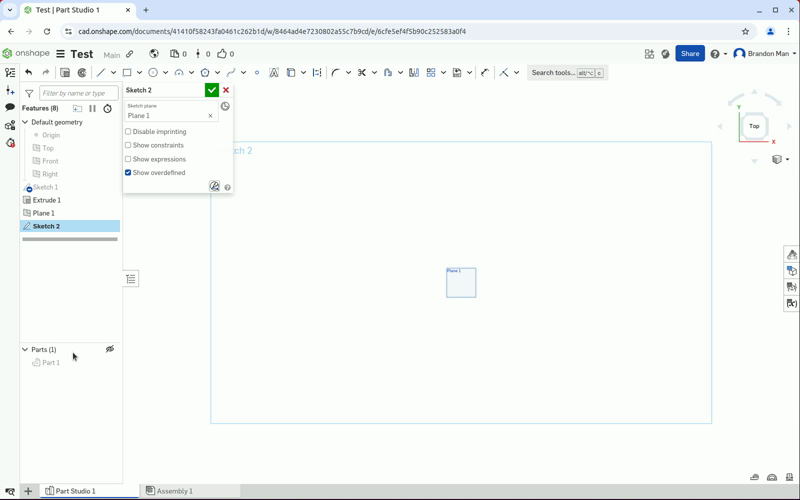
key(c)
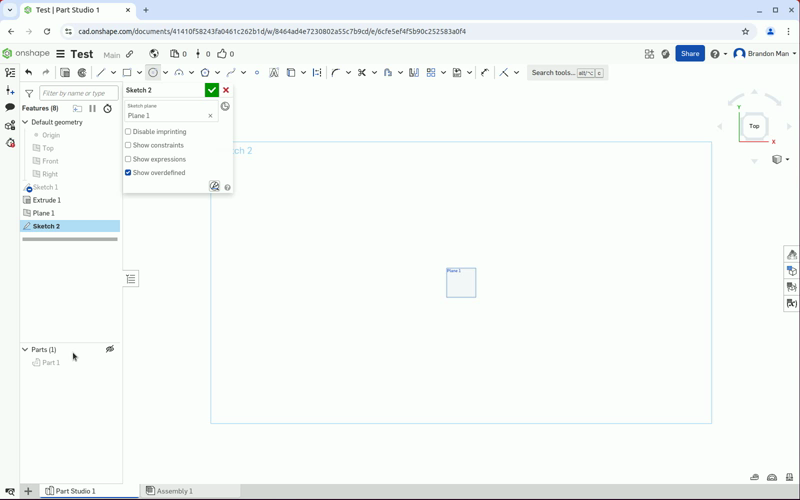
key_down(shift)
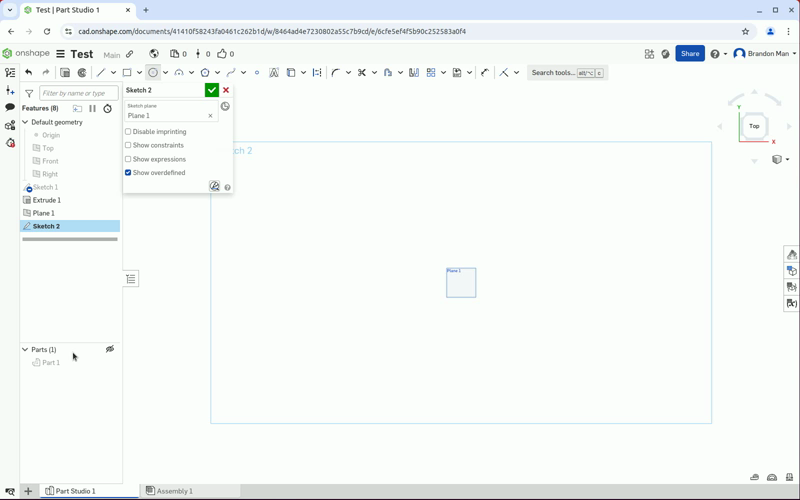
mouse_move(461, 282)
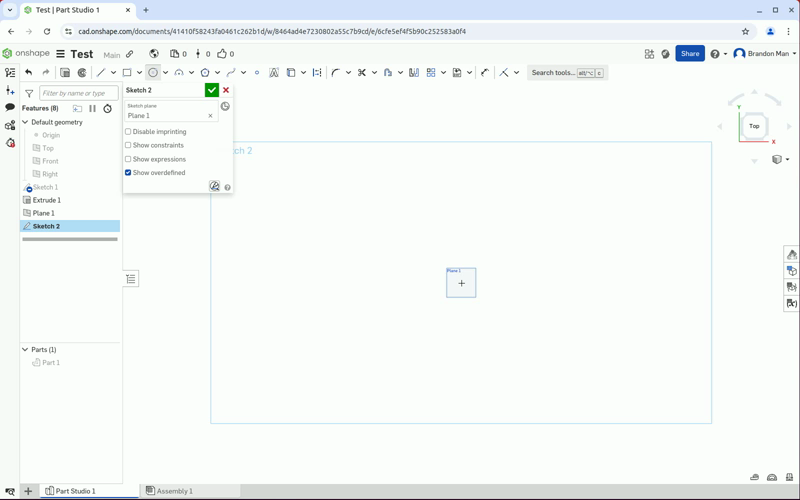
click(461, 282)
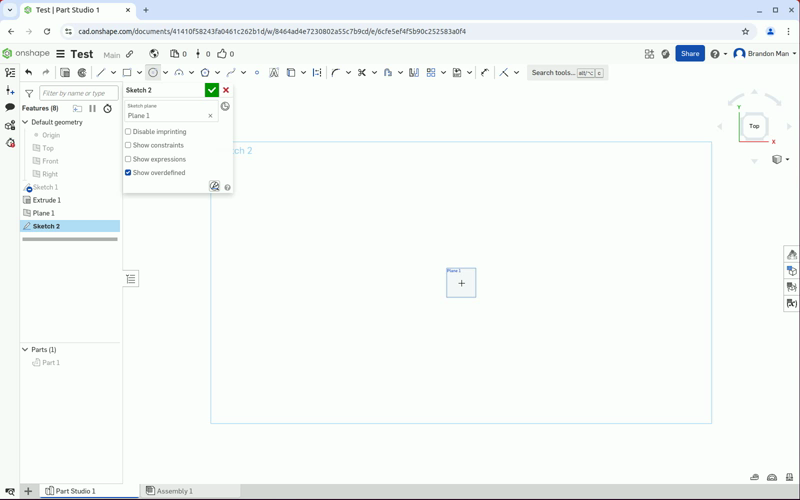
key_up(shift)
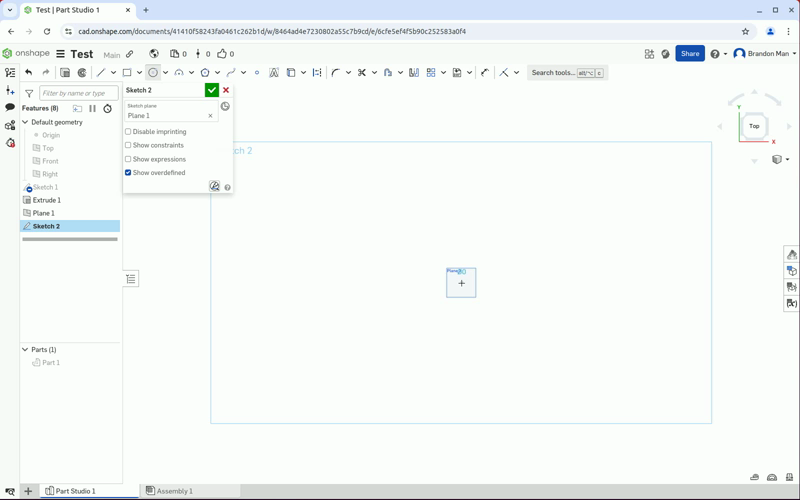
mouse_move(564, 282)
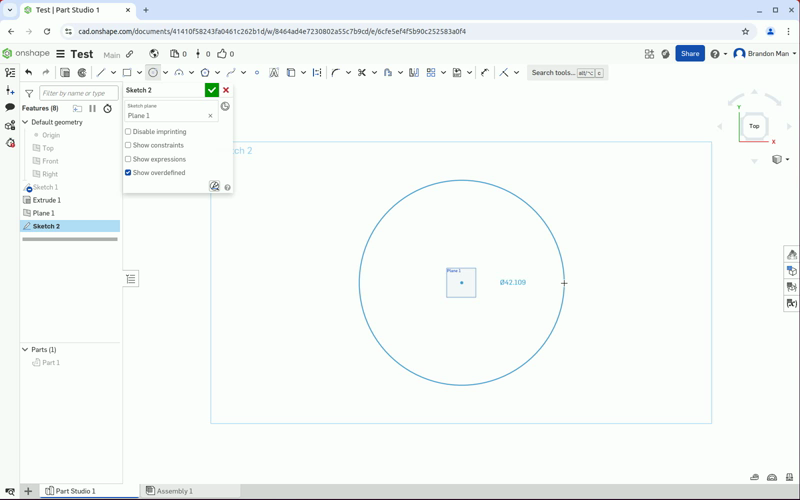
click(564, 282)
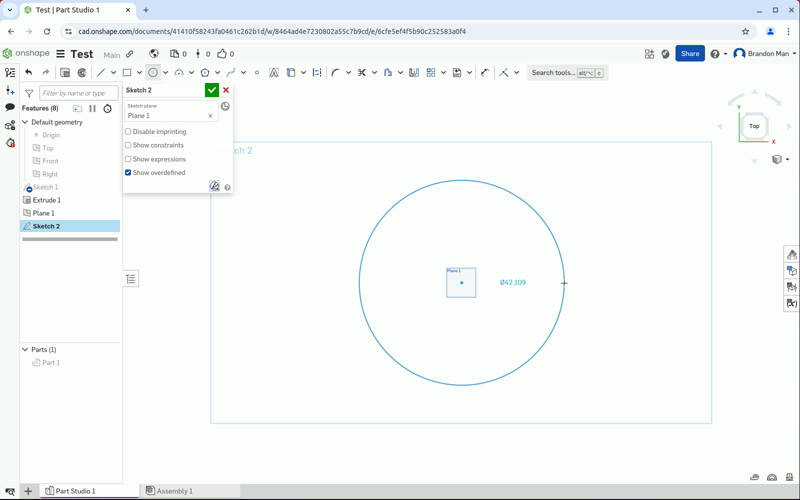
key(esc)
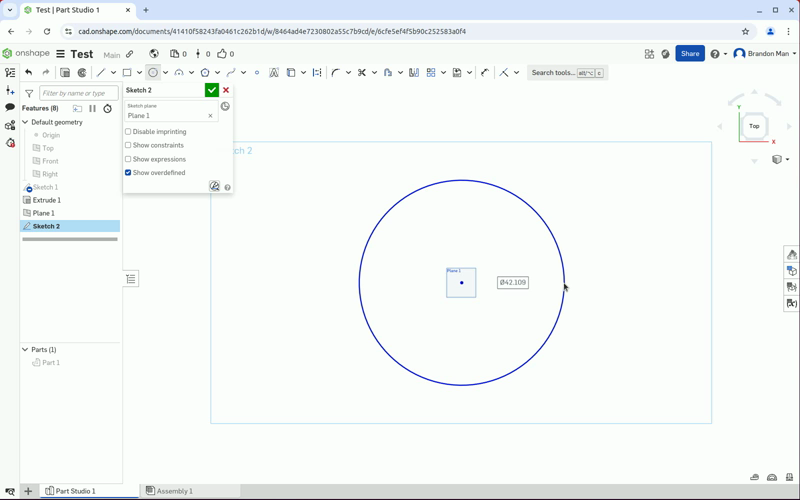
mouse_move(505, 274)
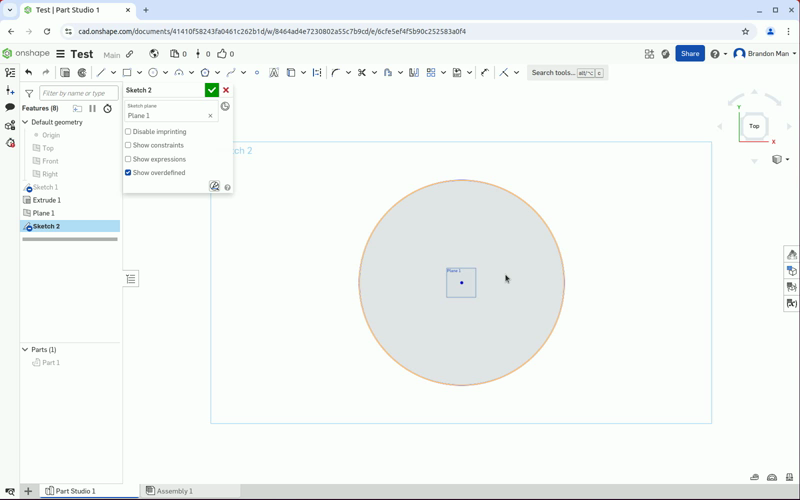
click(505, 274)
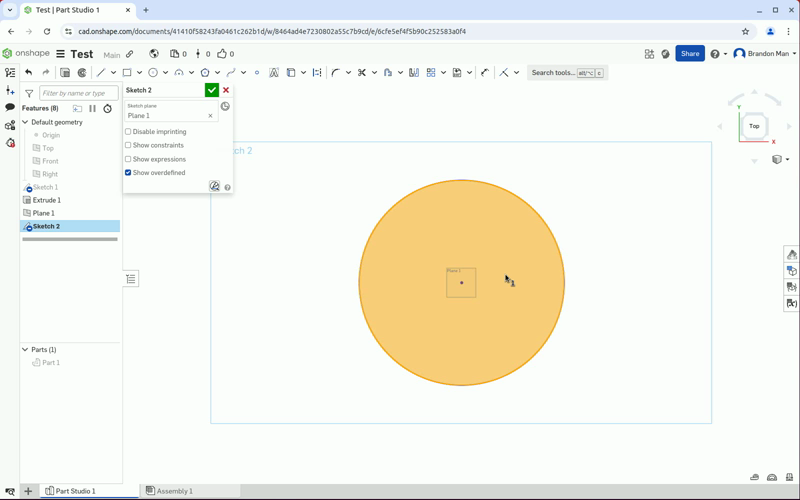
mouse_move(73, 352)
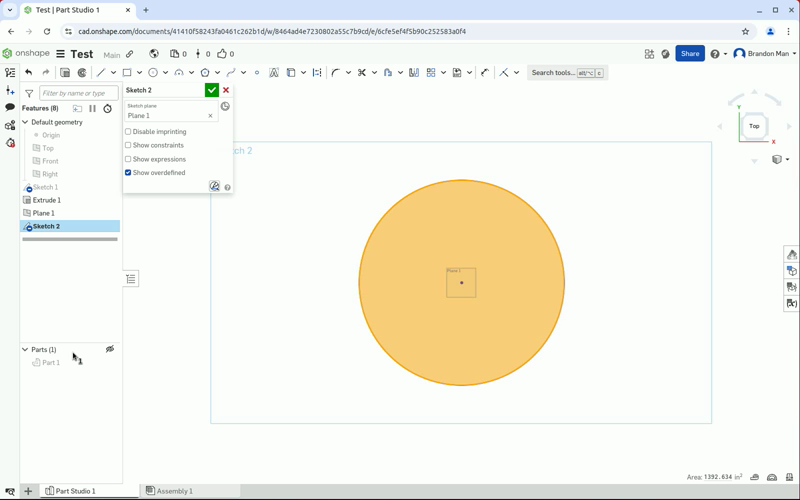
key(shift+y)
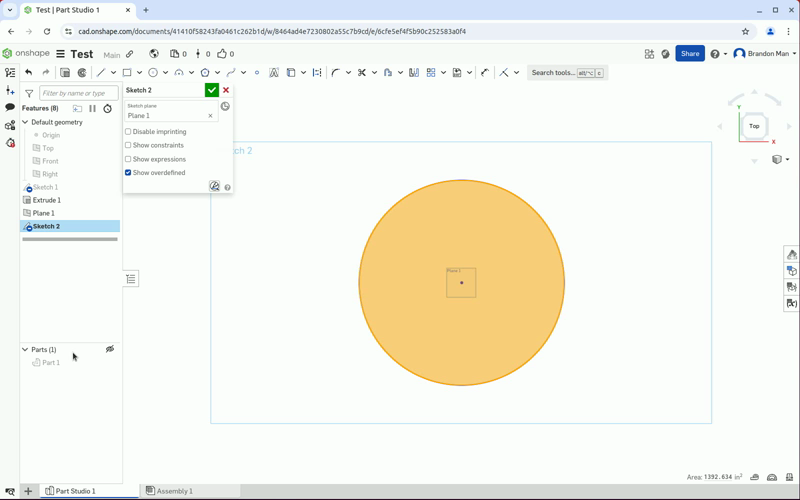
key(shift+e)
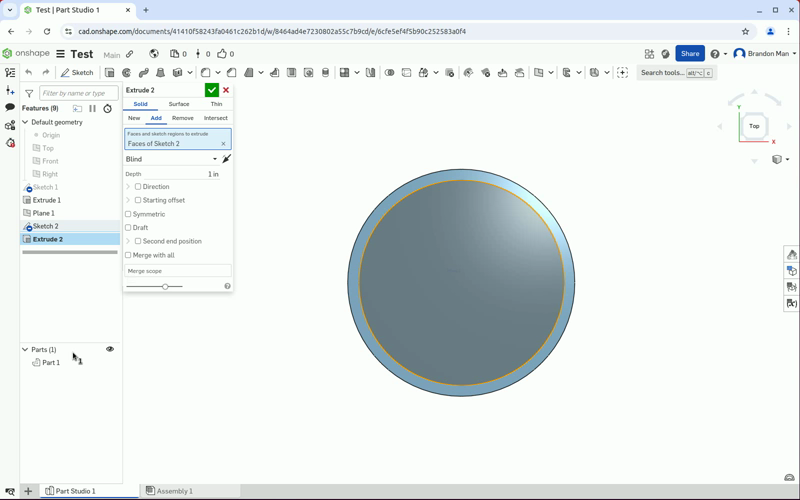
mouse_move(143, 106)
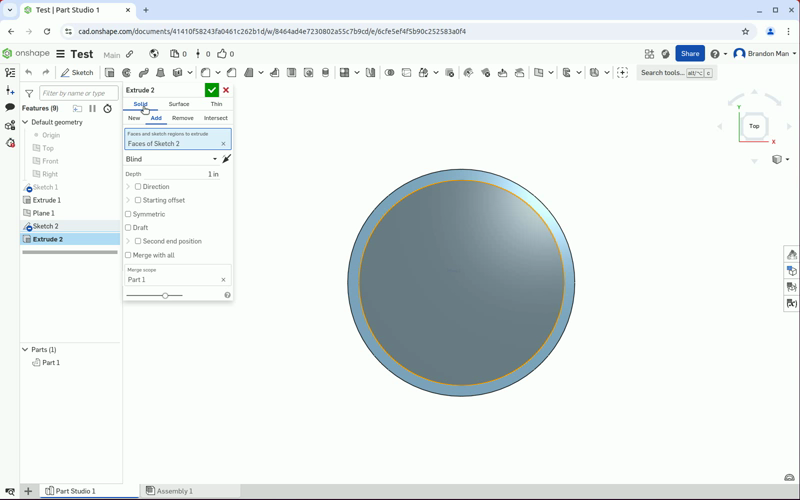
click(143, 106)
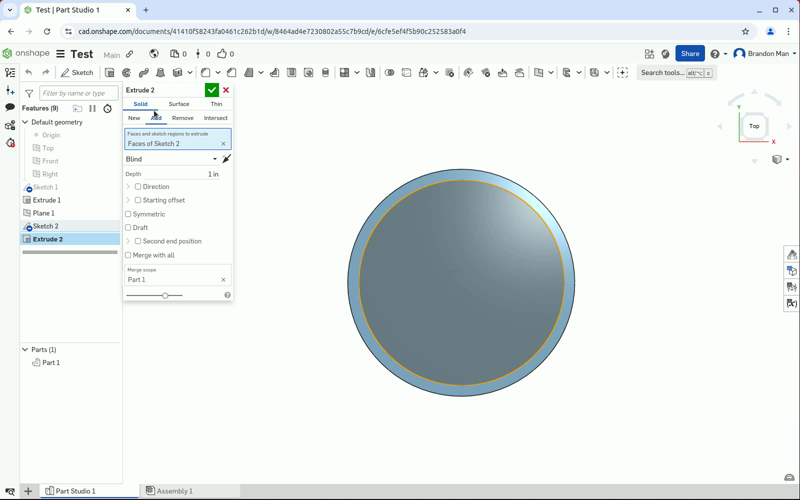
mouse_move(186, 120)
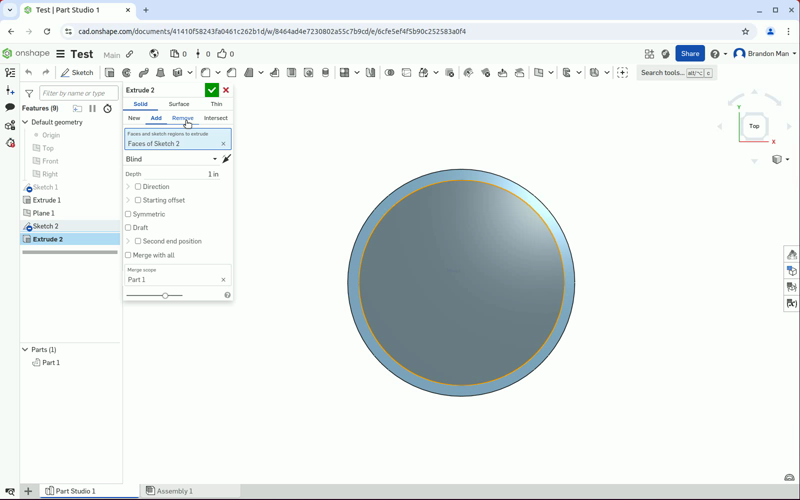
click(186, 120)
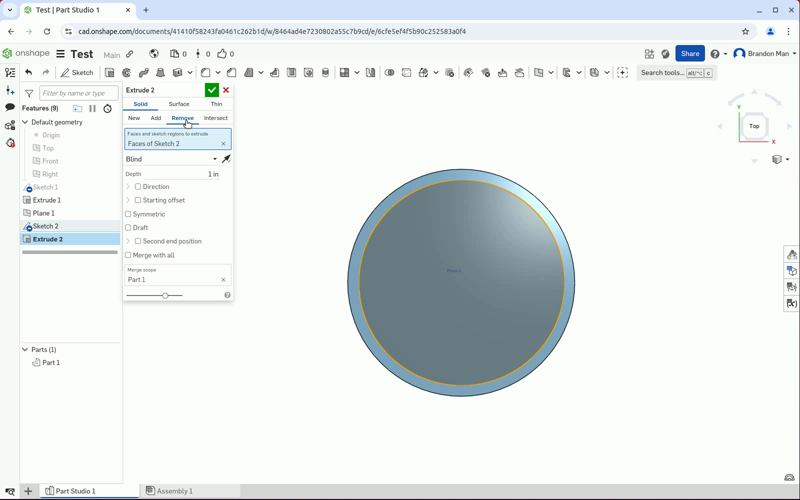
key(tab, 4)
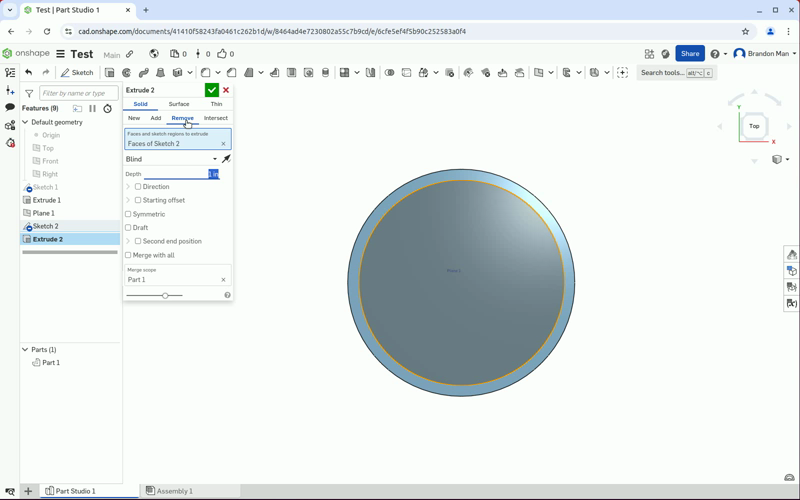
text(14.924)
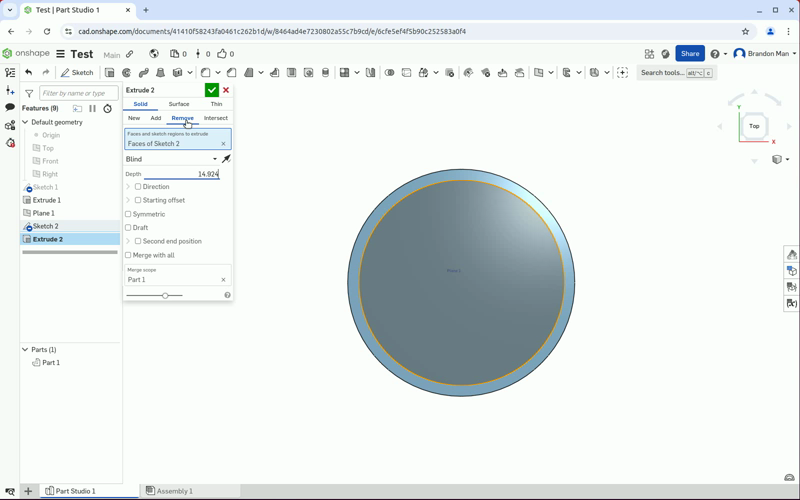
key(tab, 6)
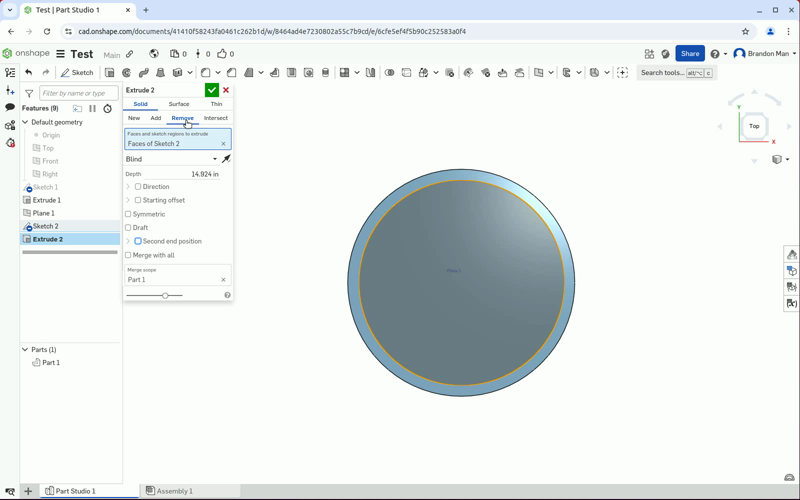
key(space)
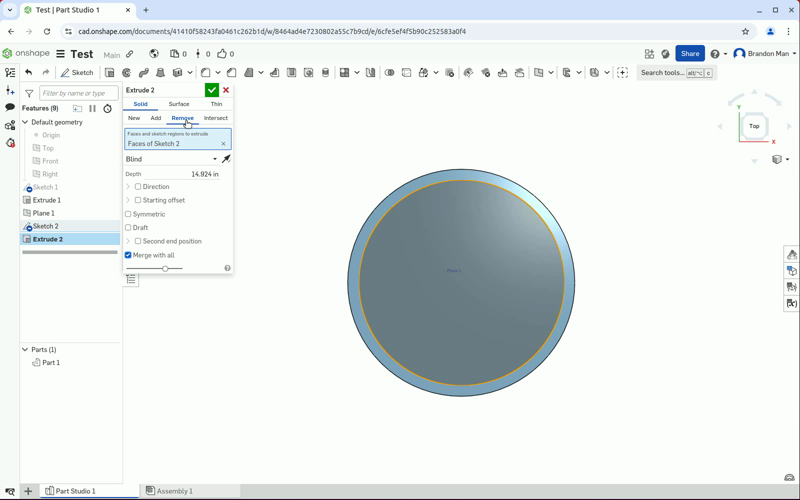
key(enter)
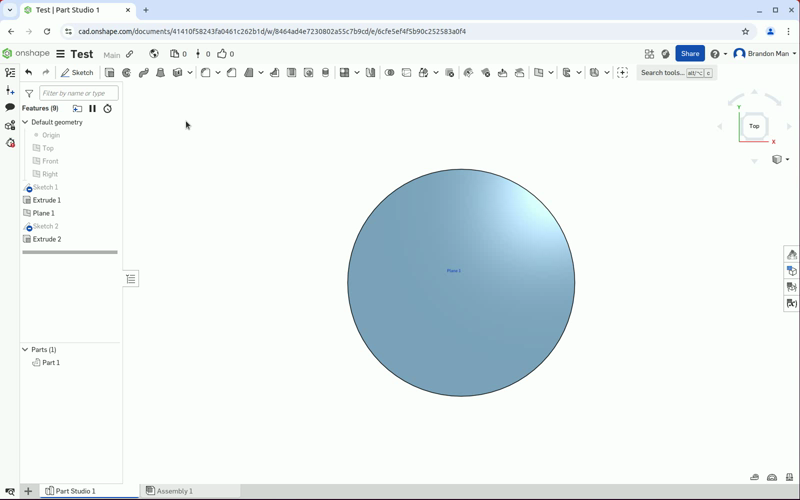
key(shift+h)
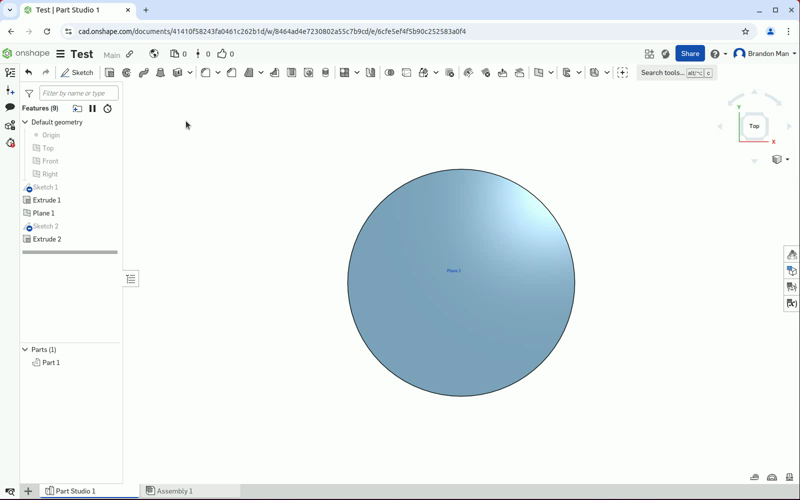
key(shift+h)
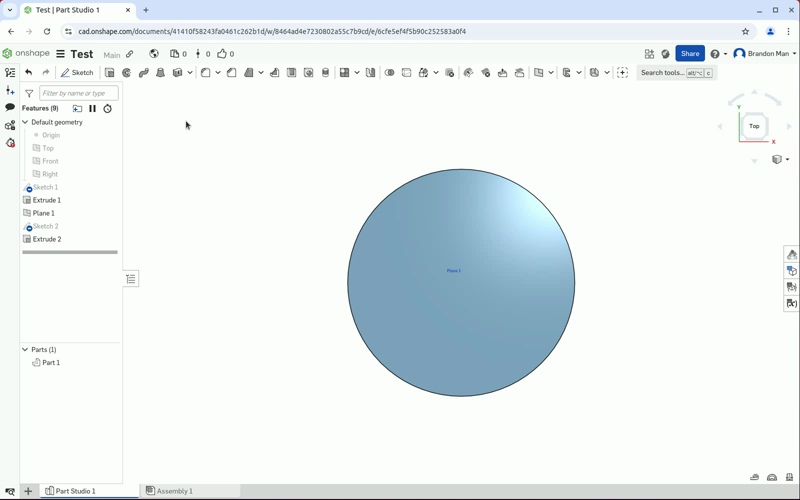
mouse_move(73, 189)
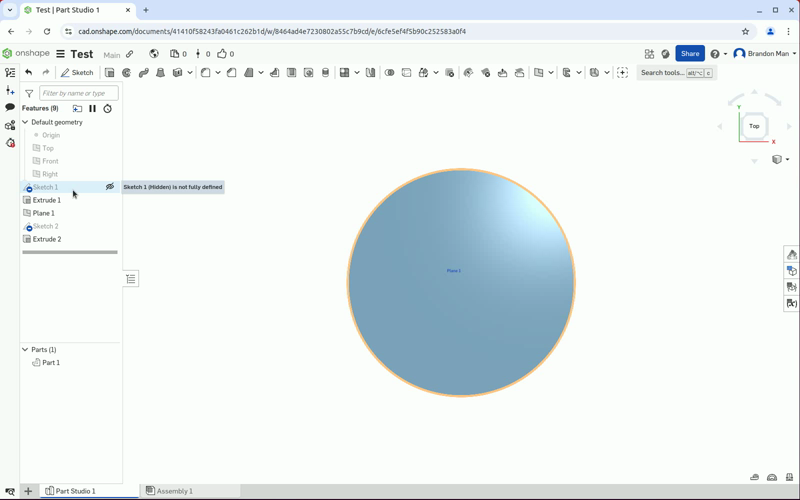
click(73, 189)
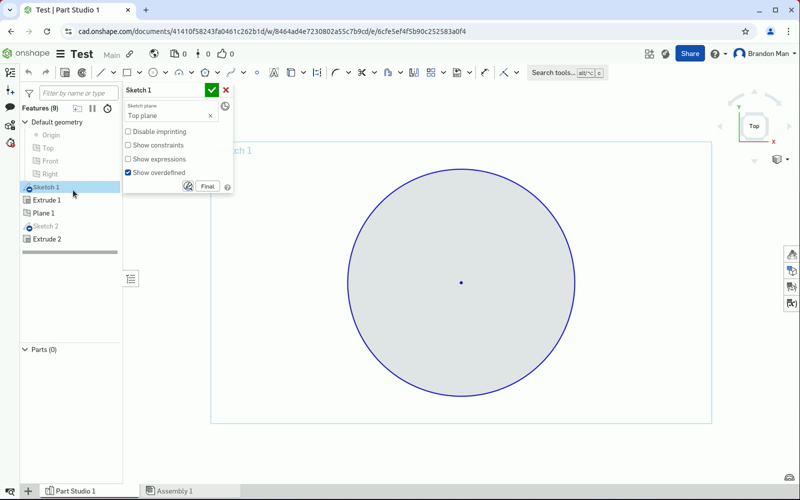
mouse_move(229, 92)
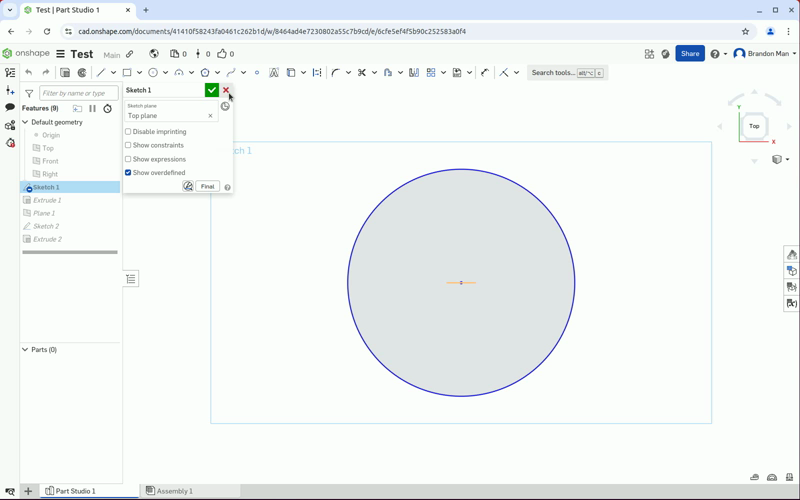
click(229, 92)
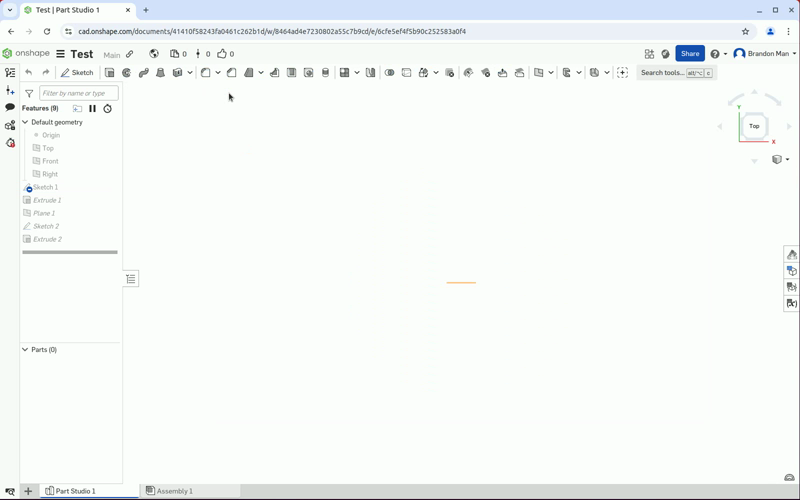
key(shift+s)
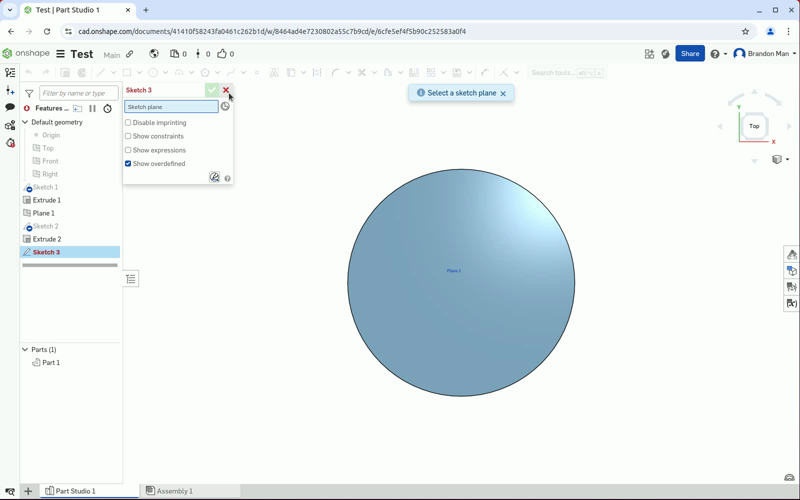
mouse_move(73, 215)
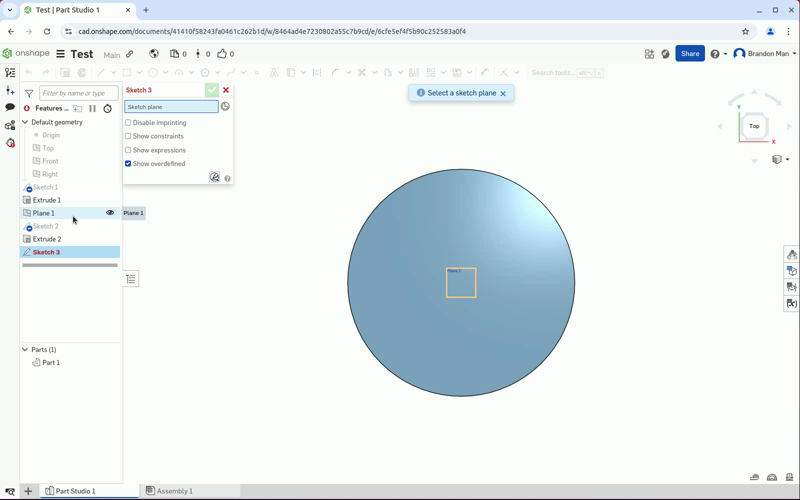
click(73, 215)
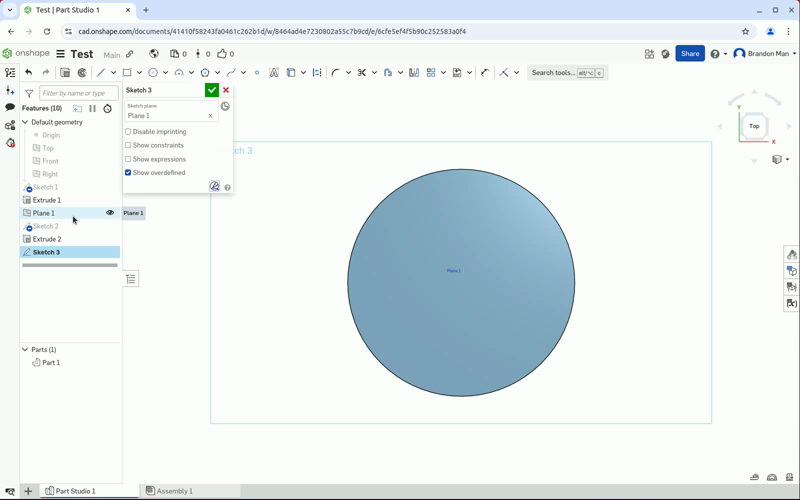
mouse_move(73, 352)
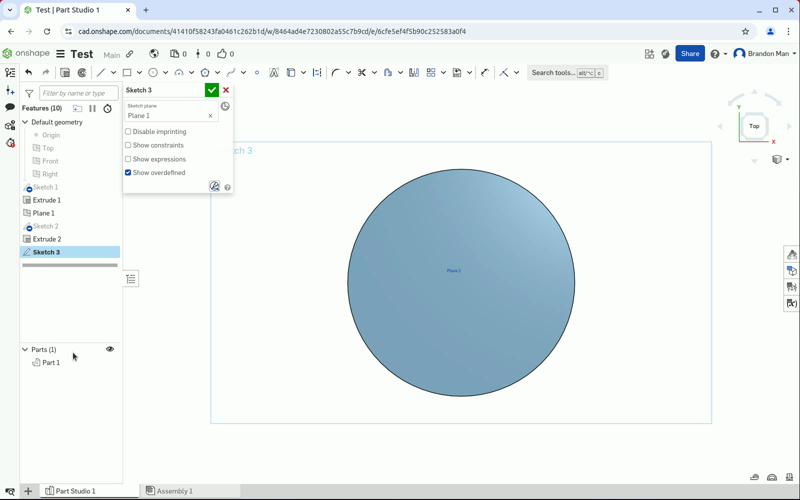
key(y)
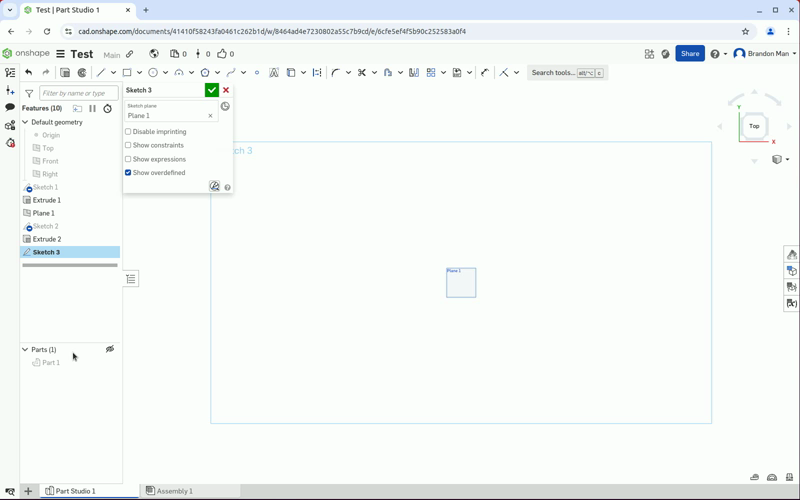
key(c)
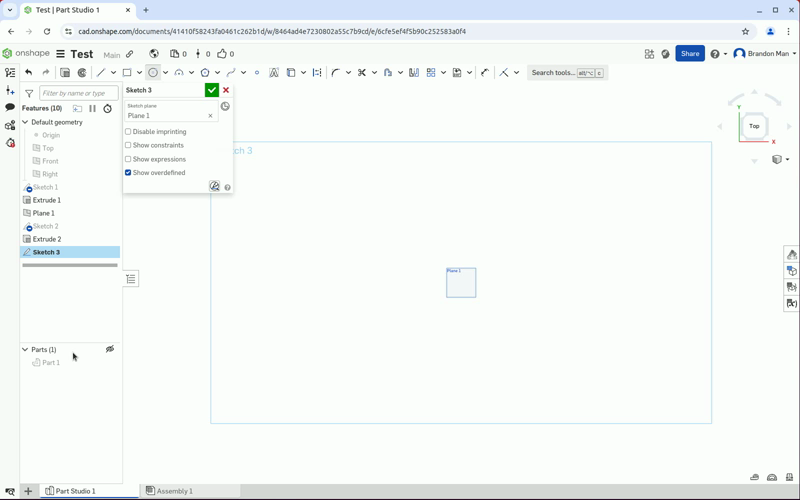
key_down(shift)
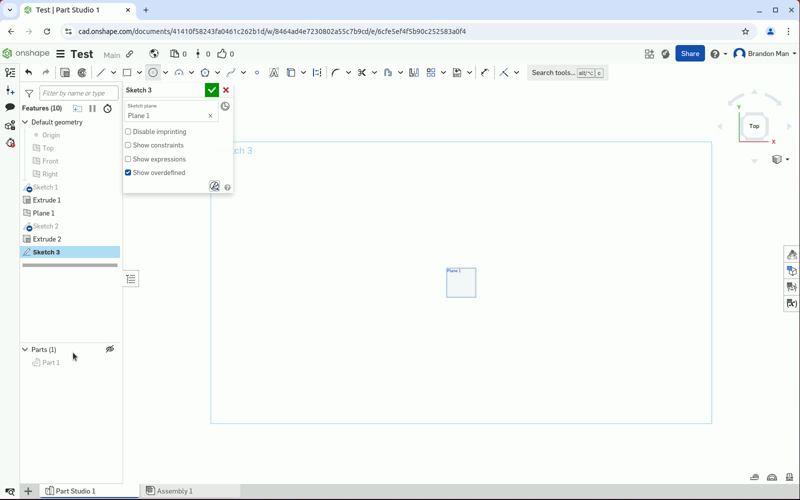
mouse_move(461, 282)
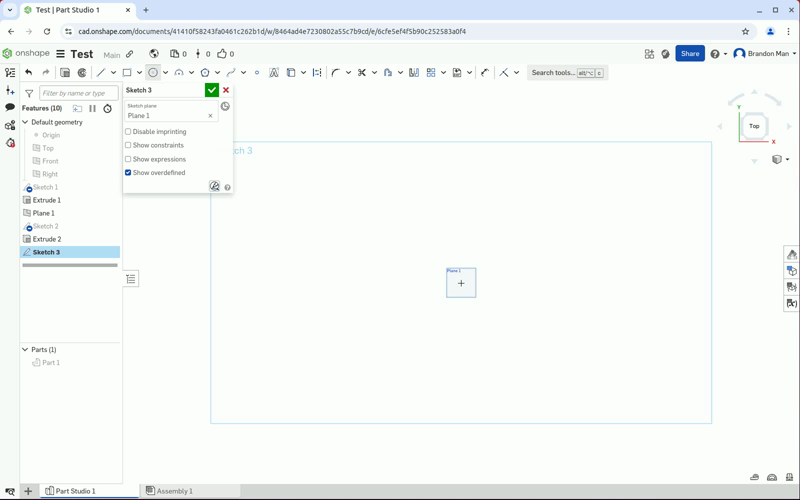
click(461, 282)
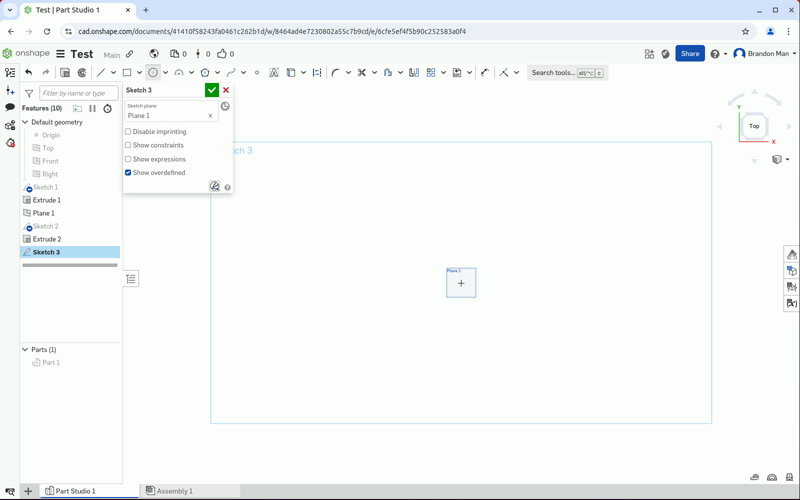
key_up(shift)
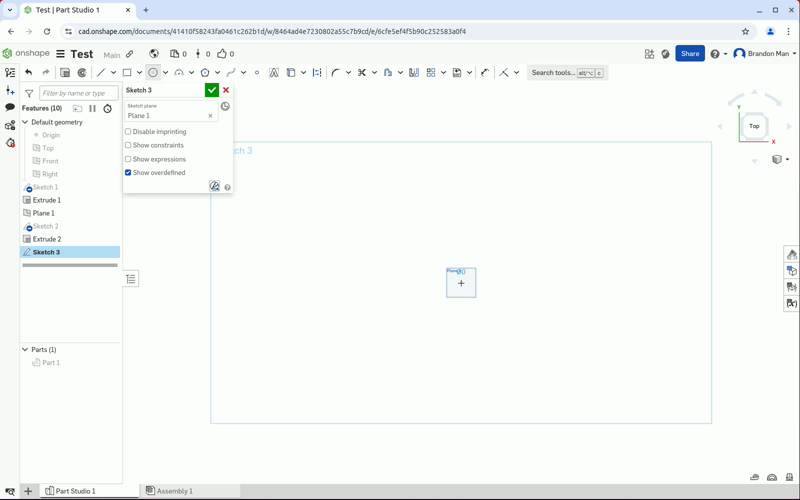
mouse_move(481, 282)
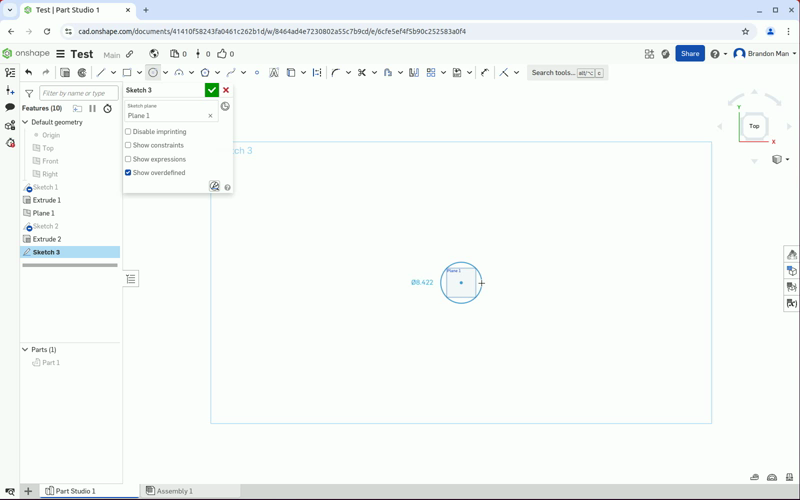
click(481, 282)
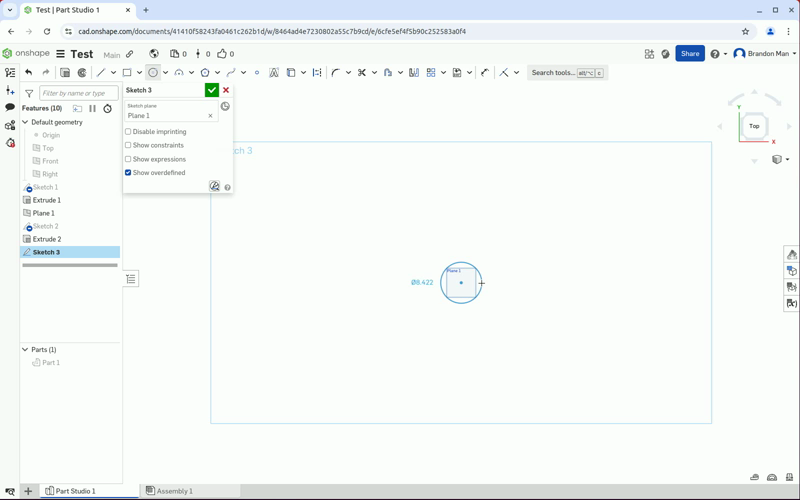
key(esc)
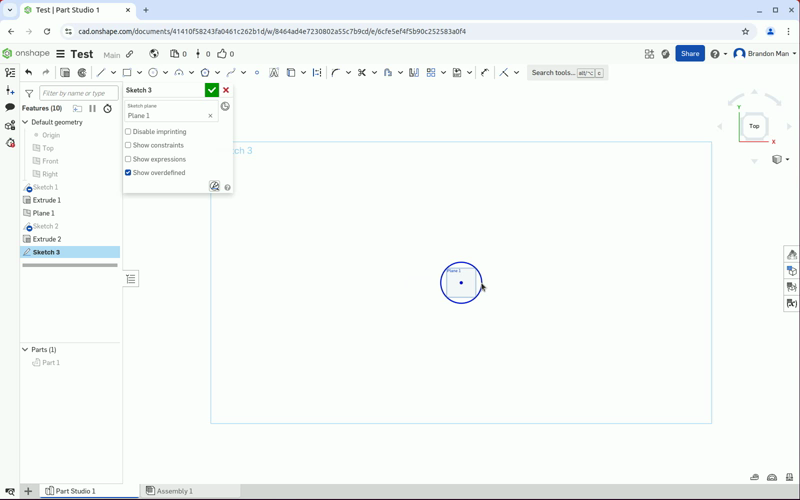
key(c)
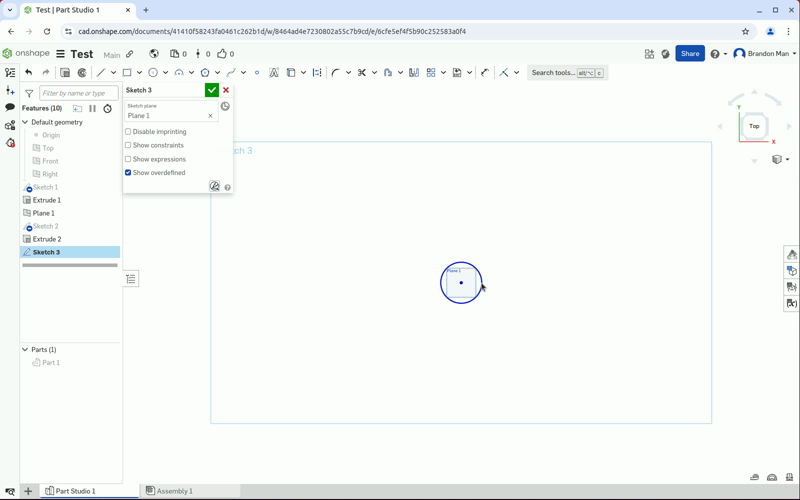
key_down(shift)
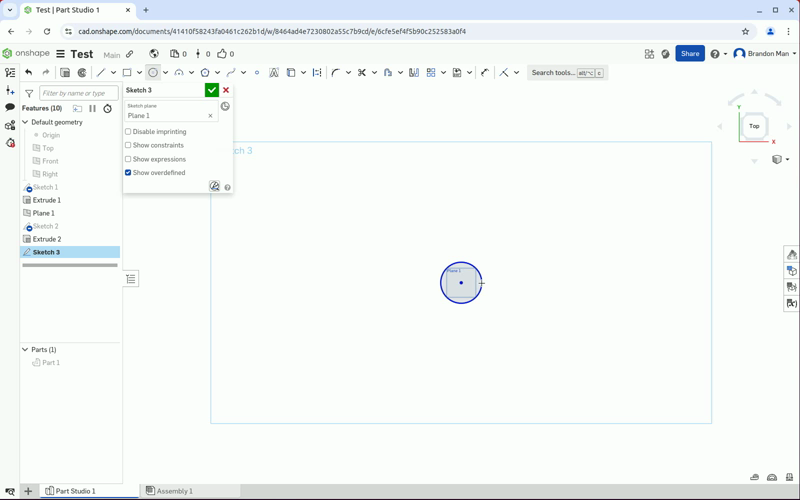
mouse_move(461, 282)
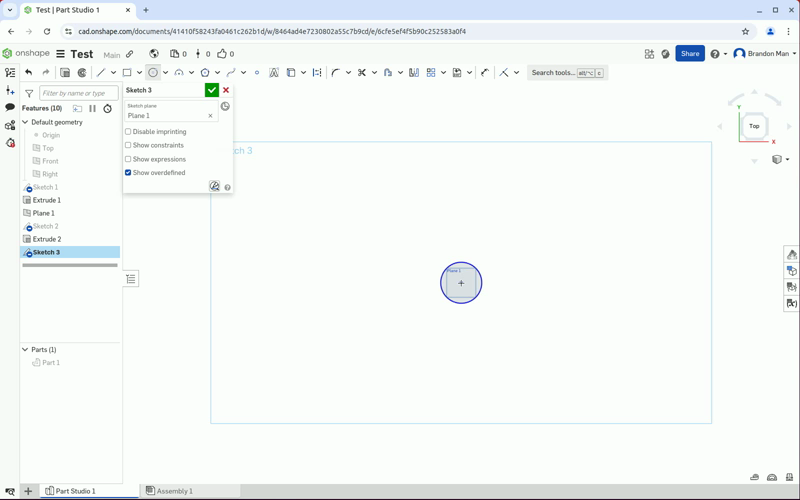
click(461, 282)
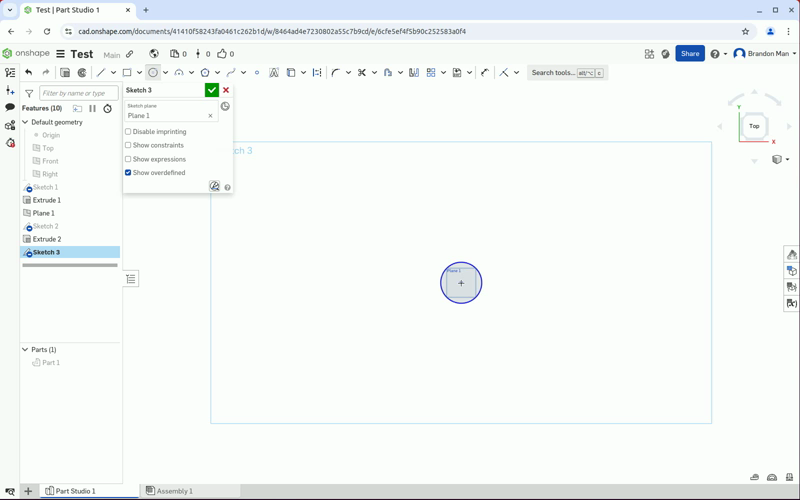
key_up(shift)
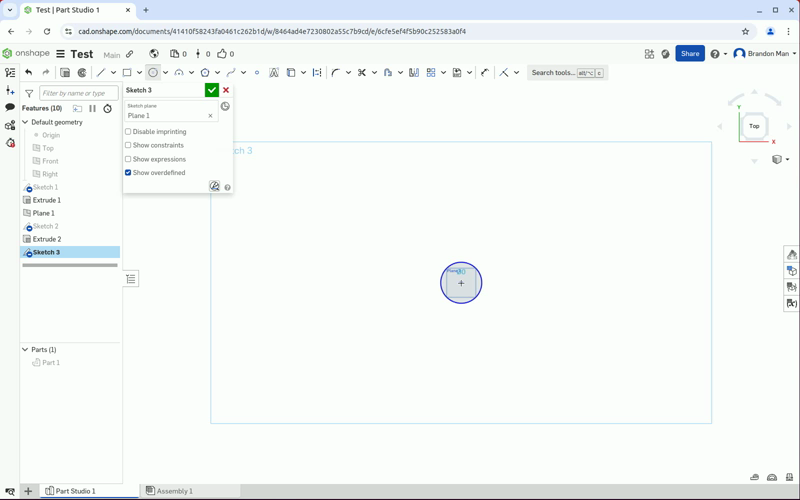
mouse_move(469, 282)
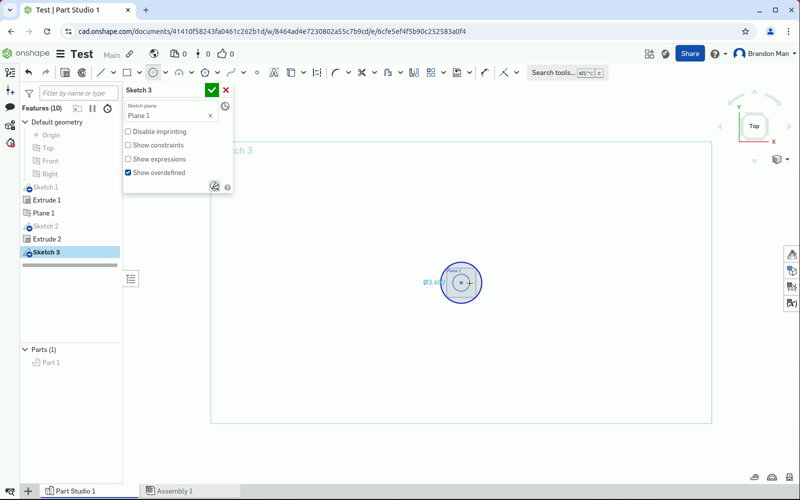
click(469, 282)
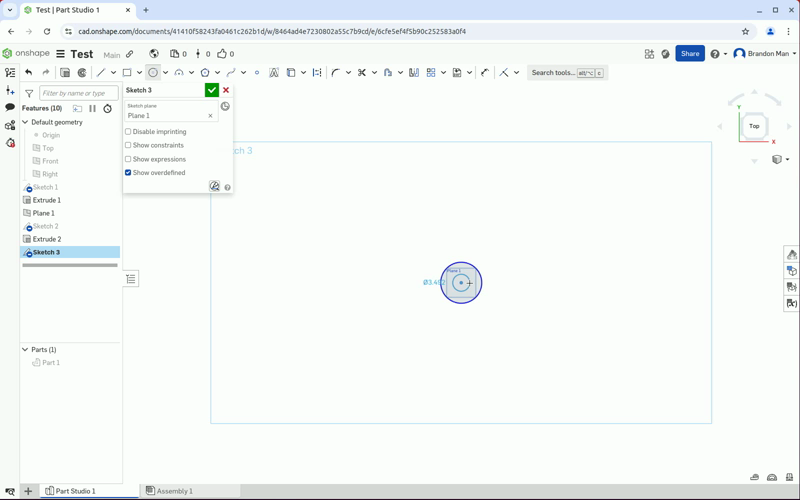
key(esc)
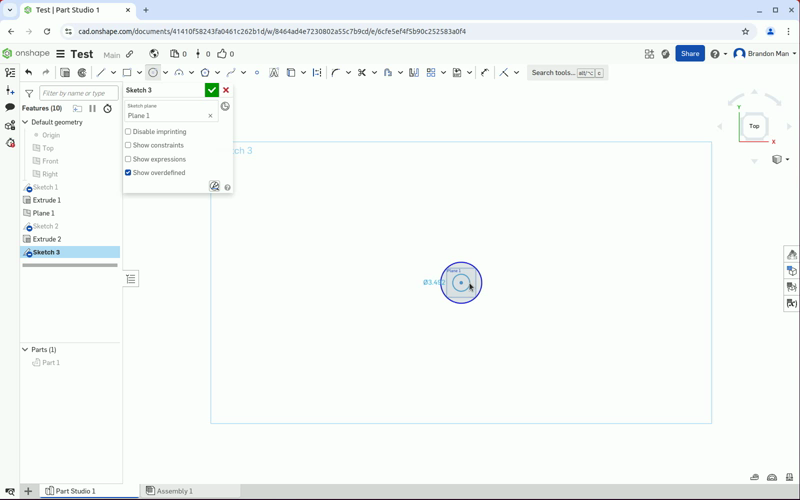
mouse_move(448, 269)
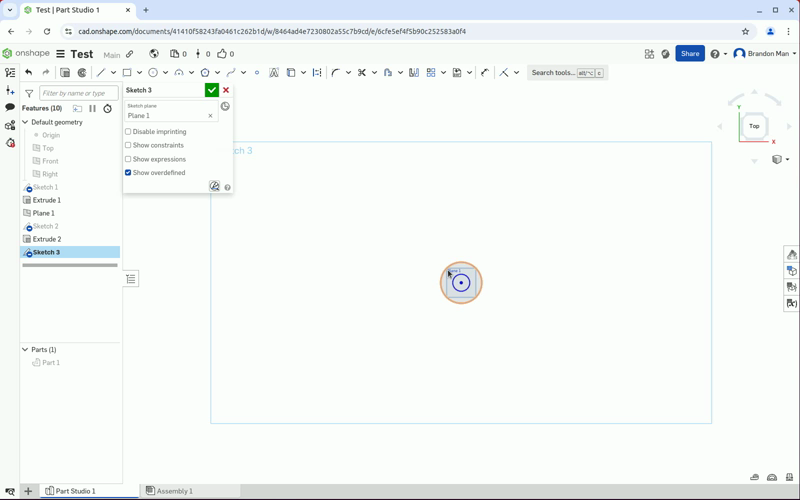
scroll(6)
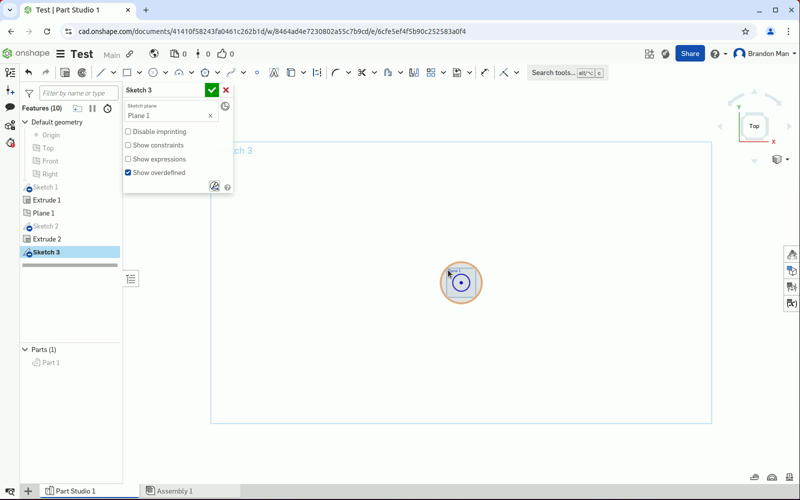
scroll(6)
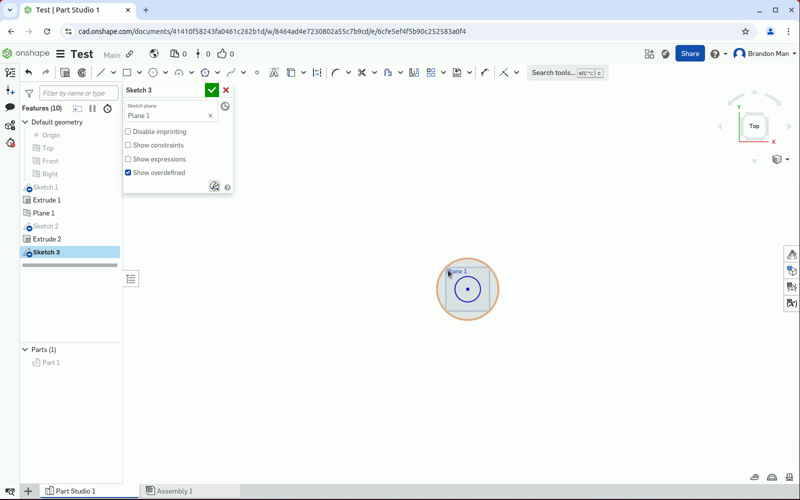
scroll(6)
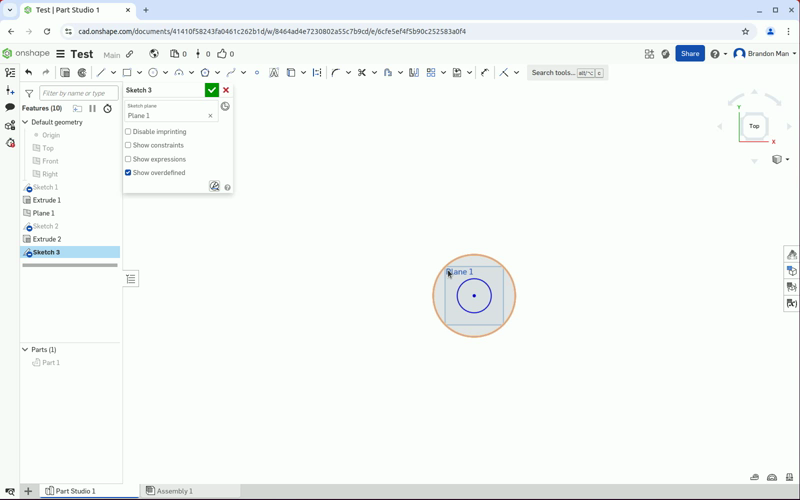
scroll(6)
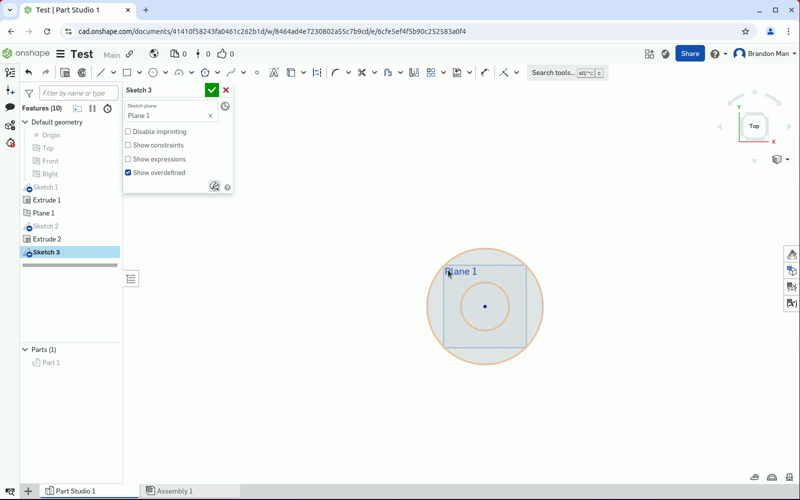
scroll(6)
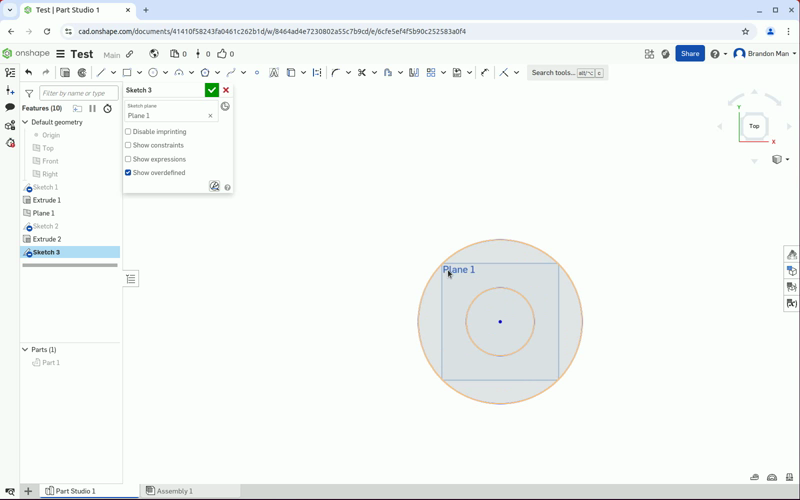
scroll(6)
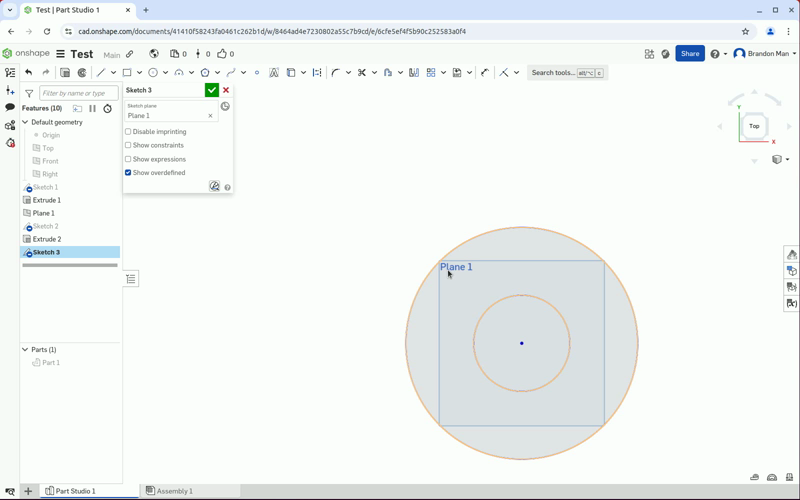
scroll(6)
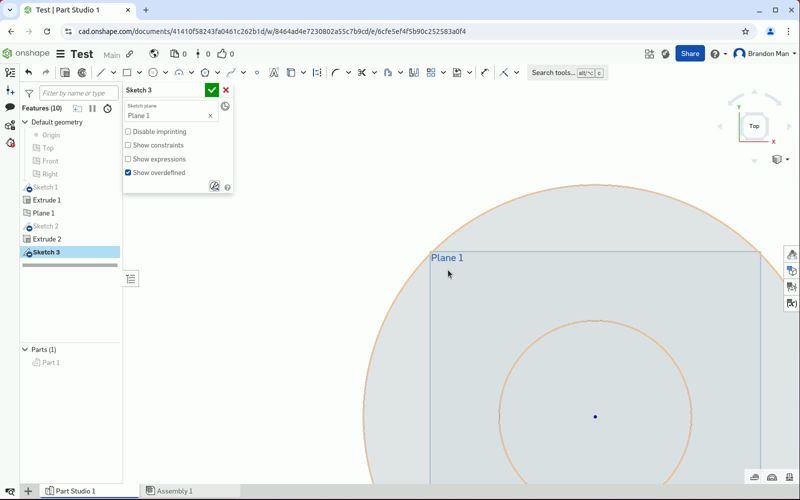
click(448, 269)
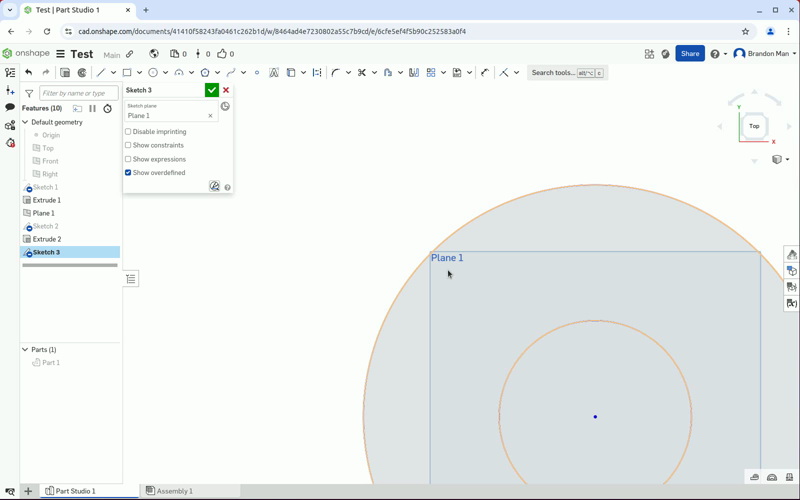
scroll(-6)
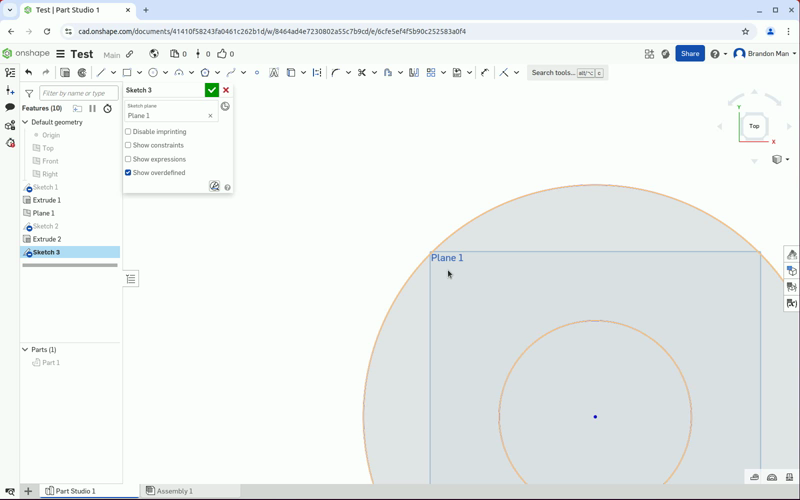
scroll(-6)
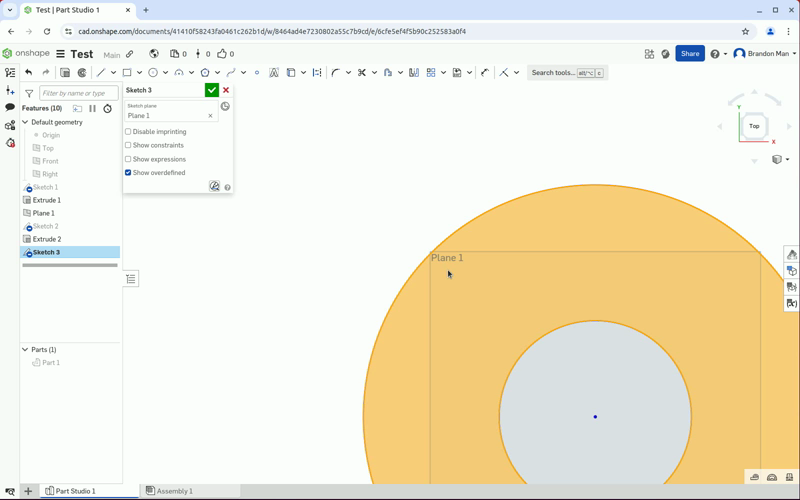
scroll(-6)
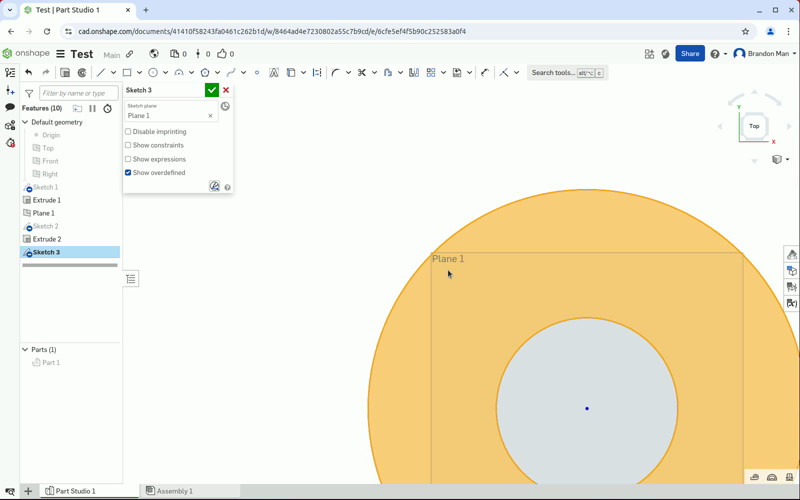
scroll(-6)
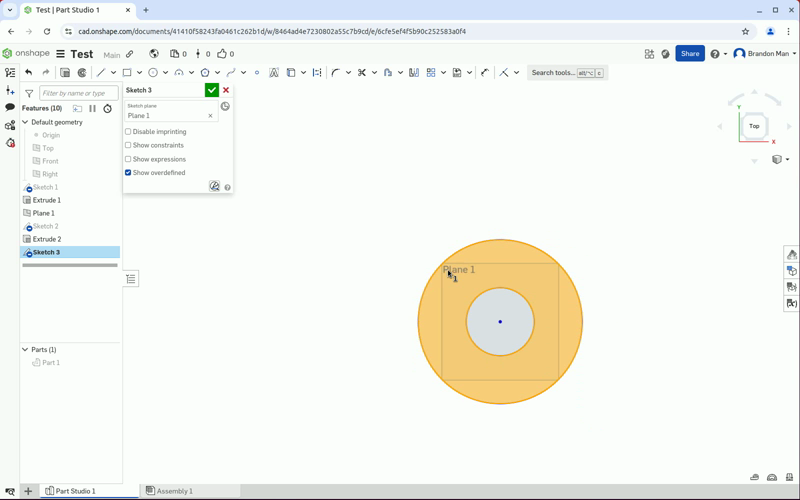
scroll(-6)
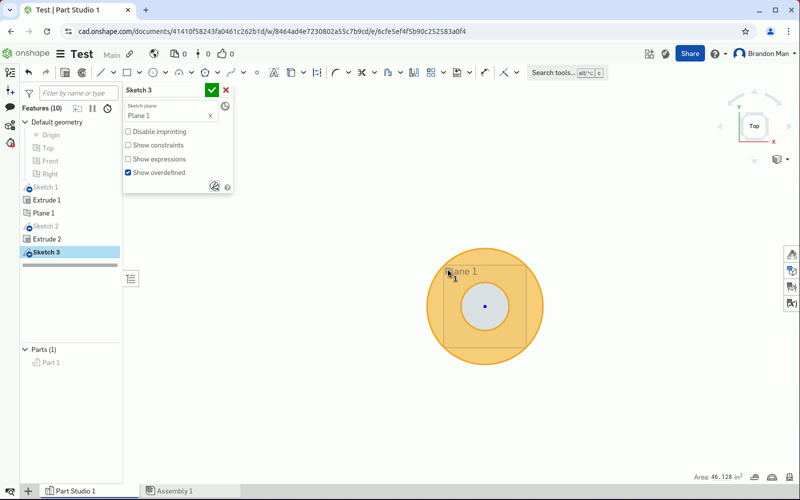
scroll(-6)
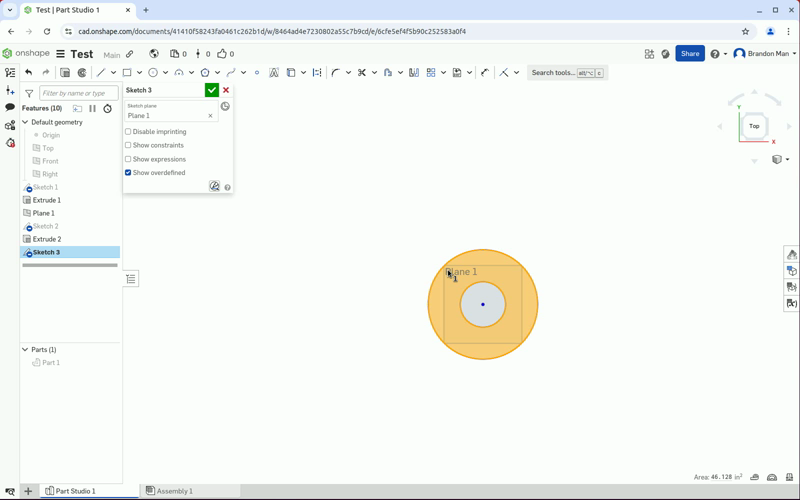
scroll(-6)
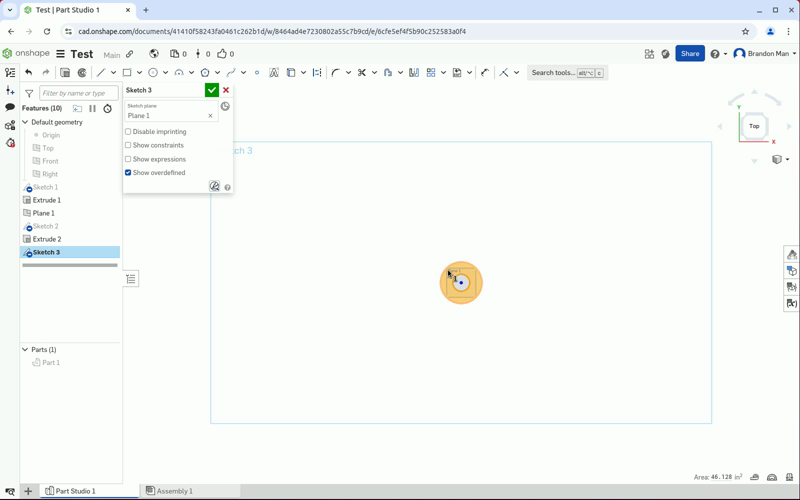
mouse_move(73, 352)
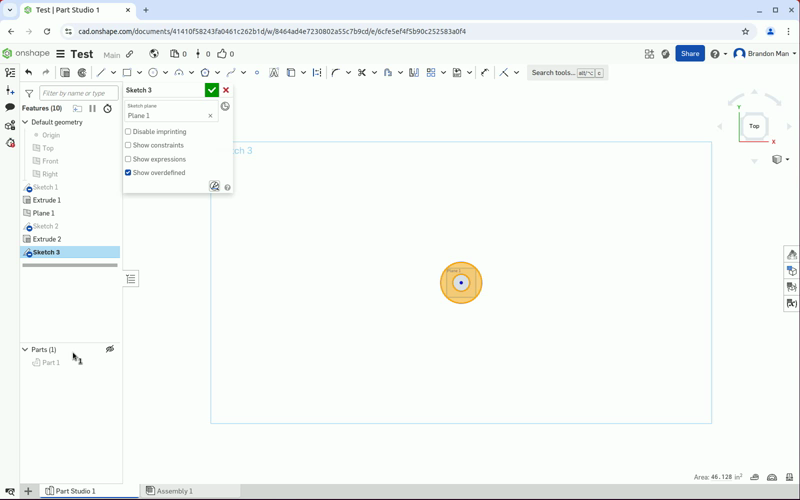
key(shift+y)
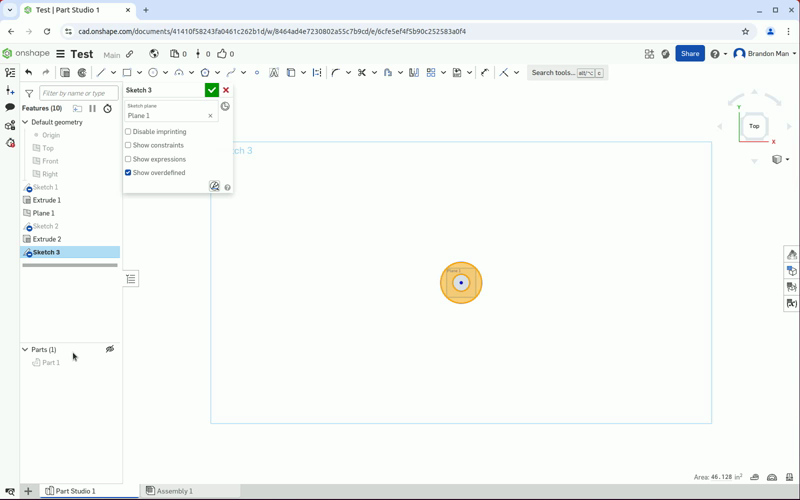
key(shift+e)
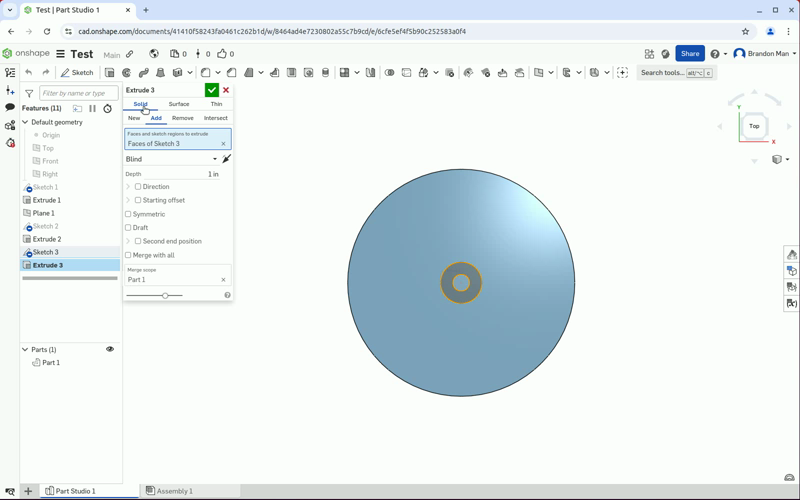
mouse_move(143, 106)
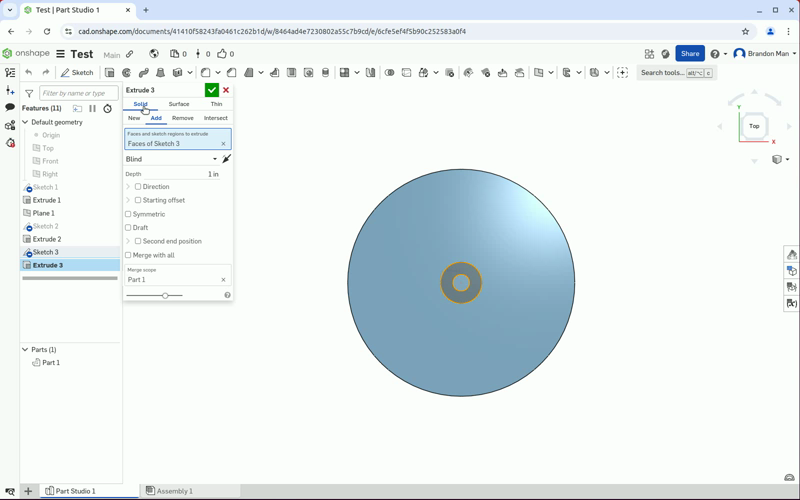
click(143, 106)
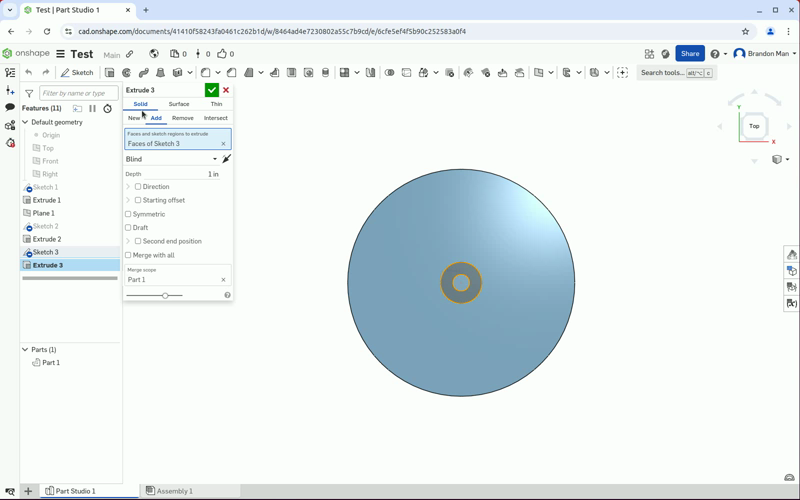
mouse_move(137, 120)
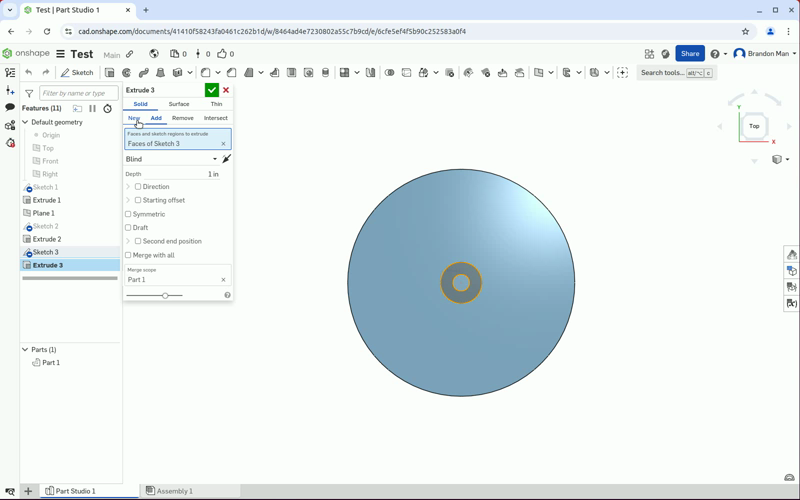
click(137, 120)
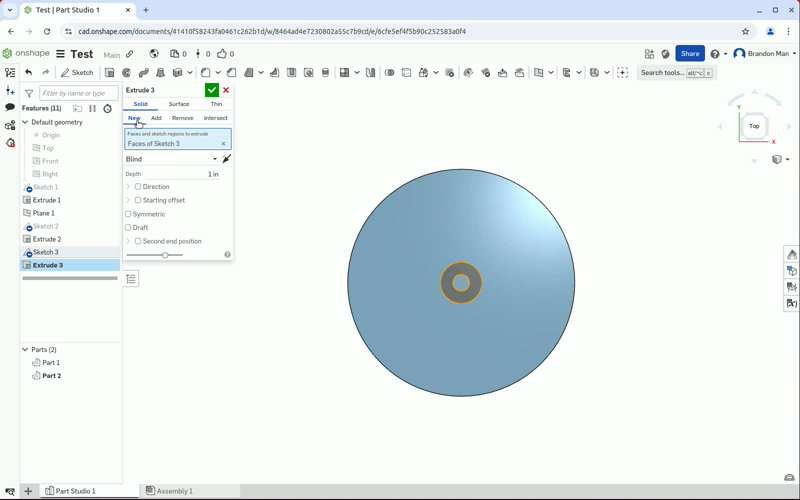
key(tab, 4)
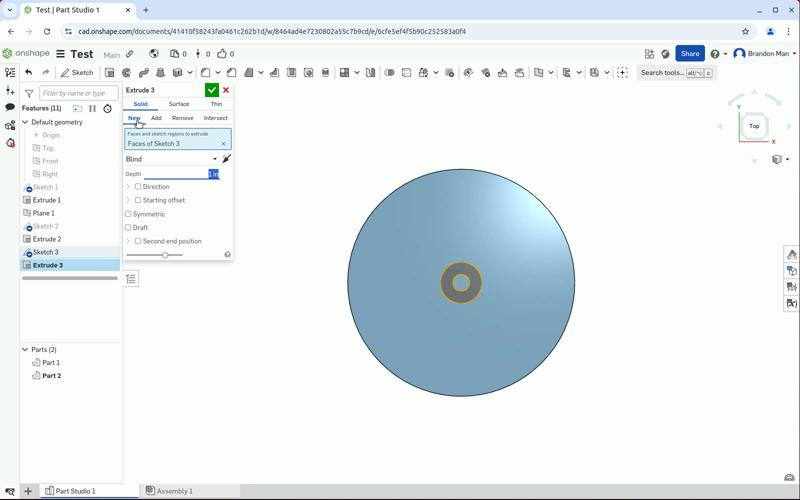
text(-14.924)
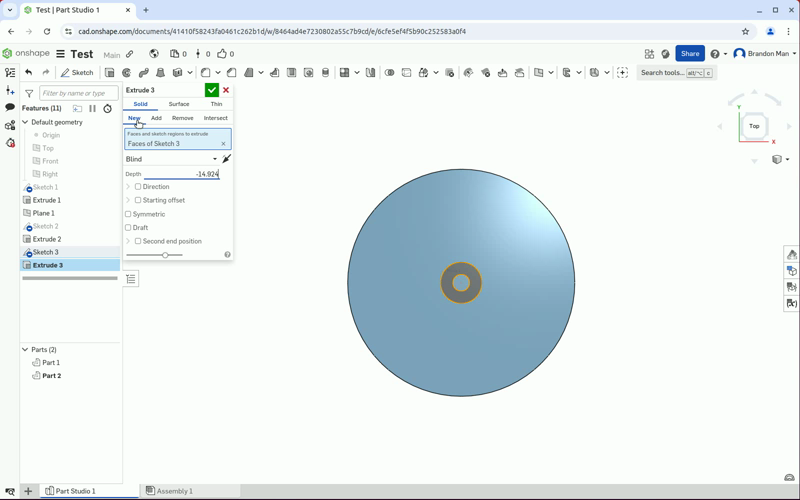
key(enter)
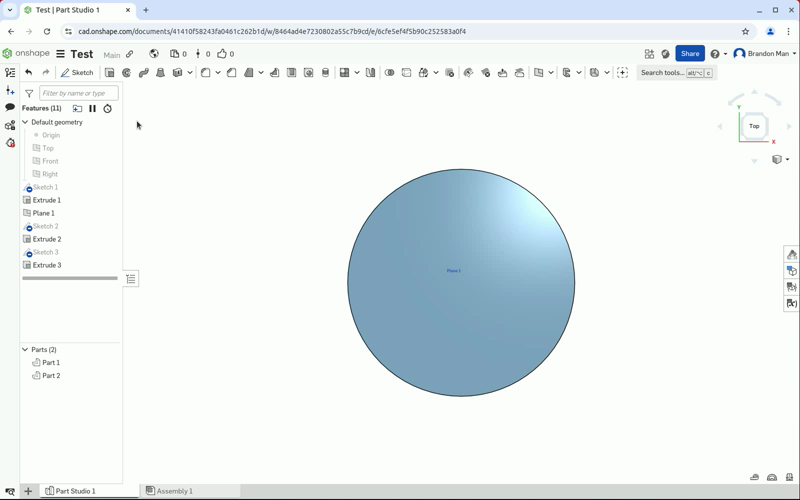
key(shift+h)
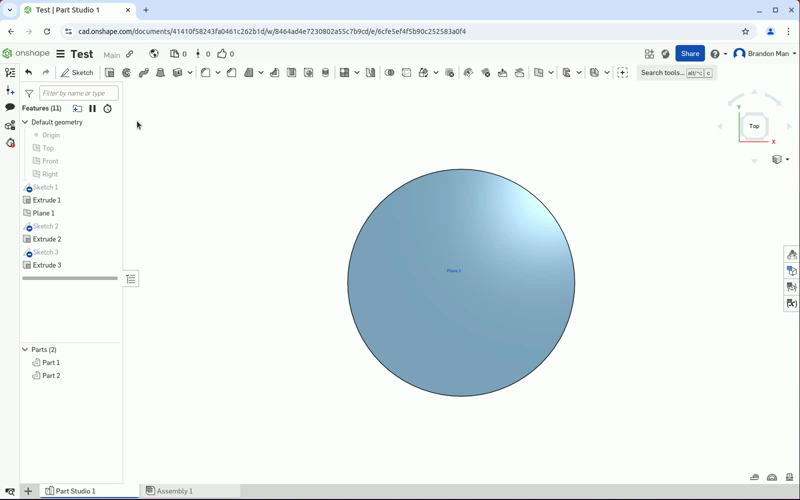
key(shift+h)
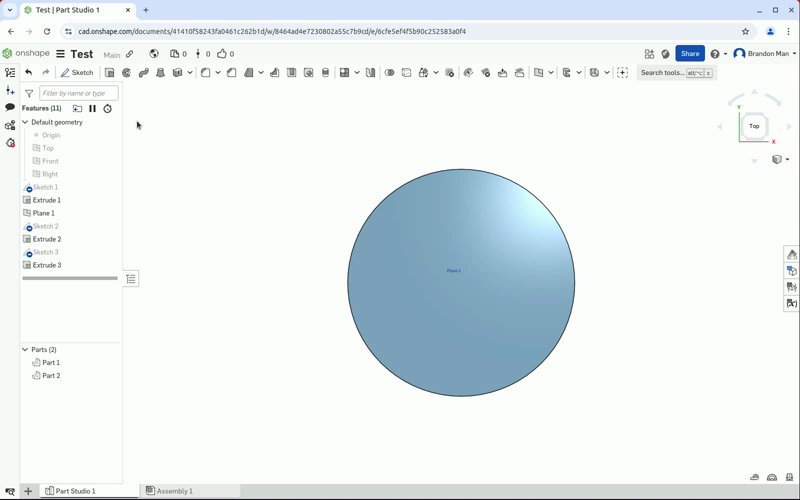
mouse_move(73, 189)
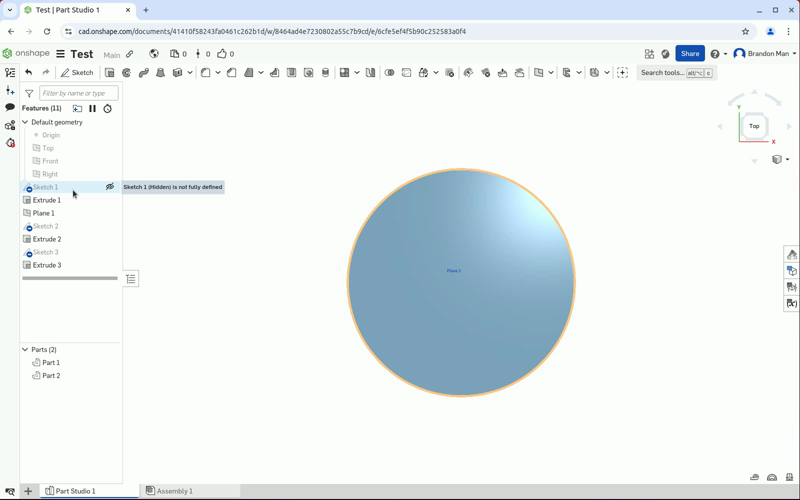
click(73, 189)
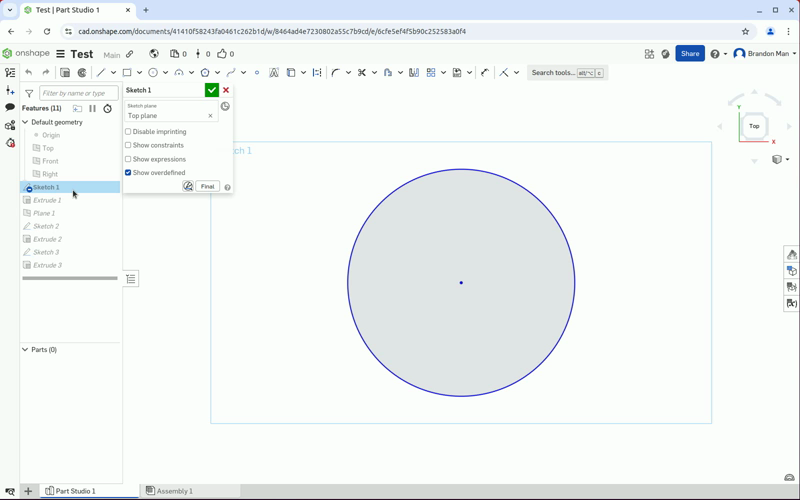
mouse_move(229, 92)
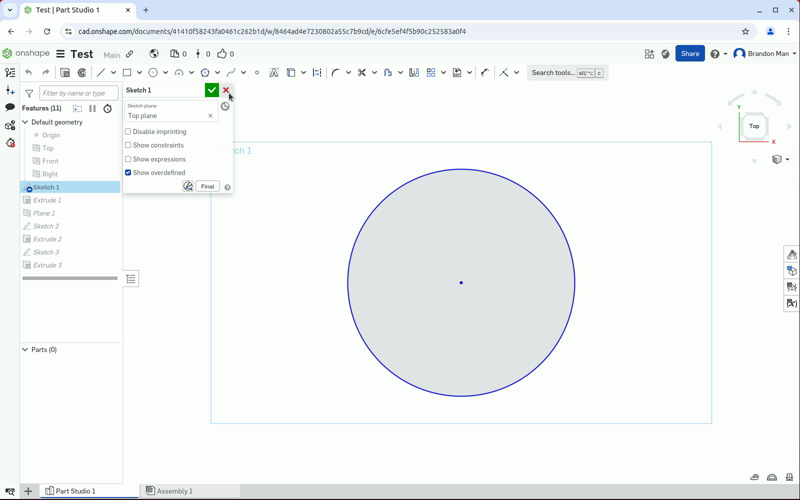
click(229, 92)
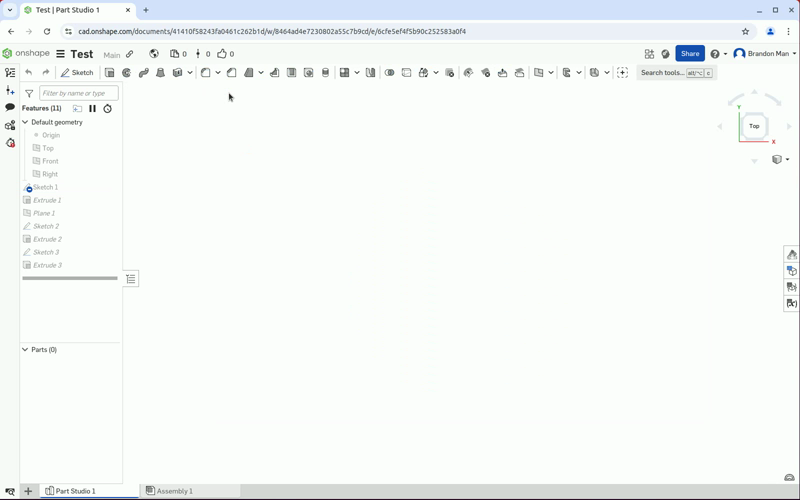
key(shift+s)
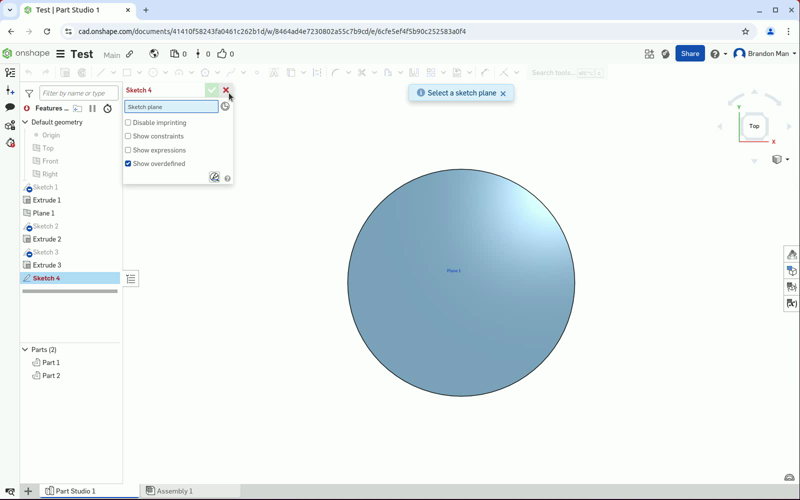
mouse_move(73, 215)
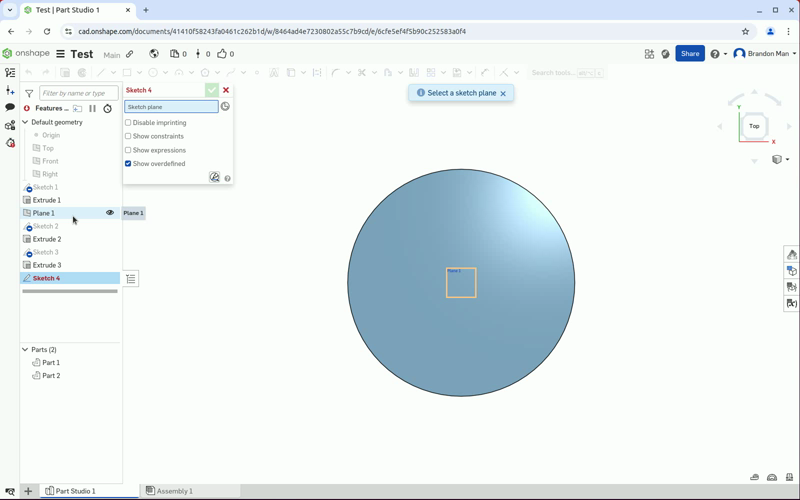
click(73, 215)
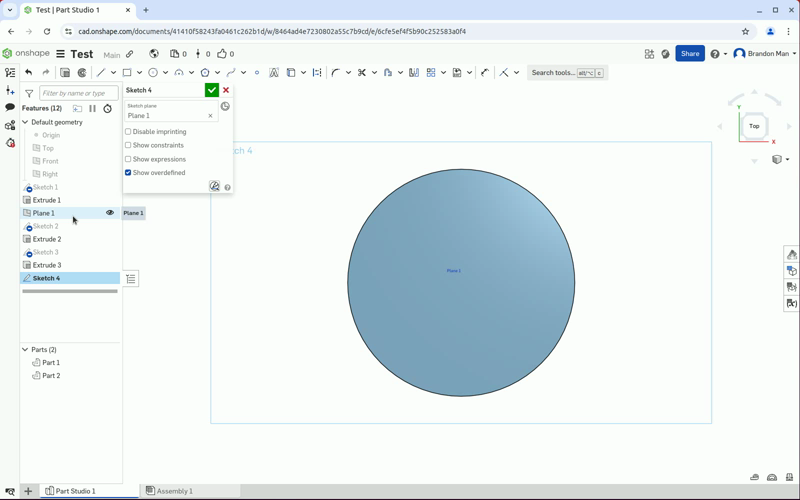
mouse_move(73, 352)
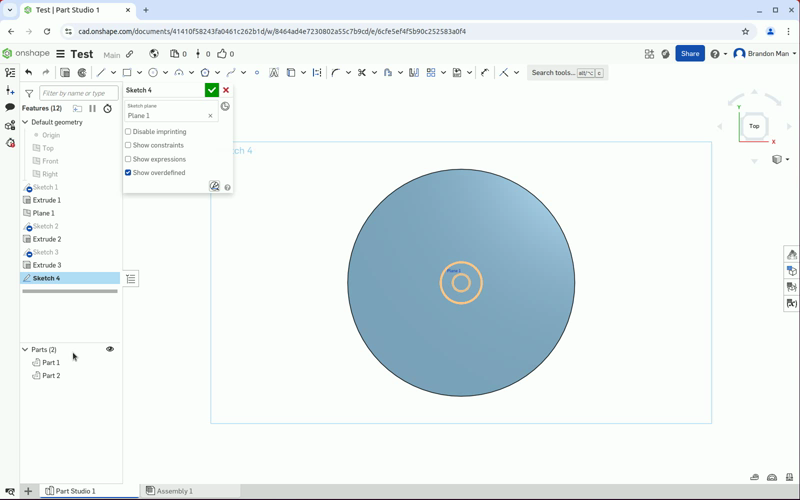
key(y)
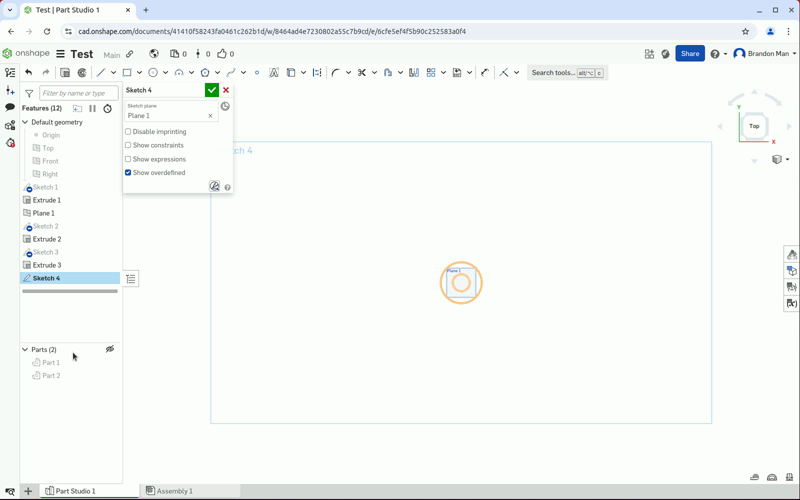
key(c)
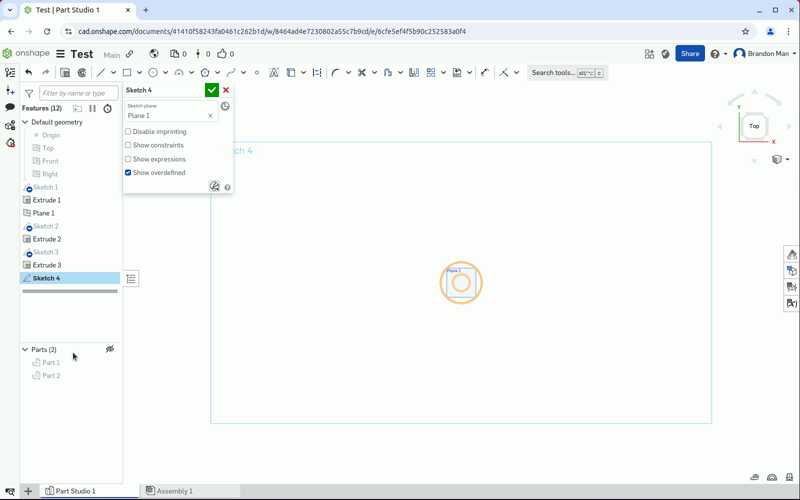
key_down(shift)
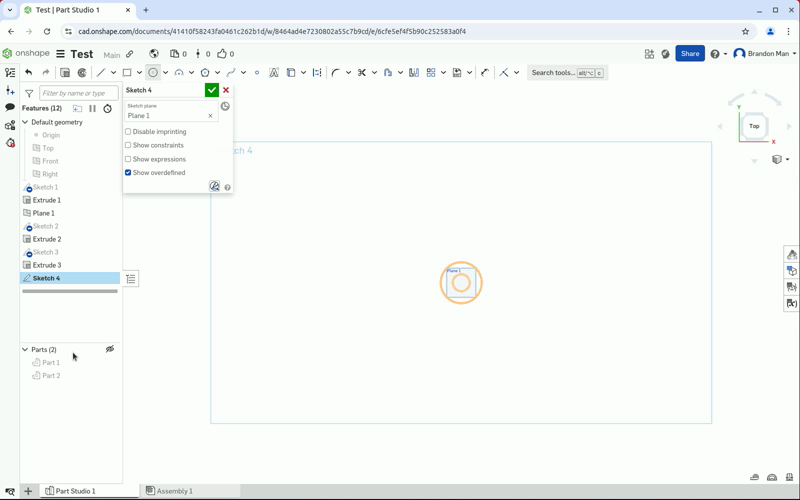
mouse_move(461, 282)
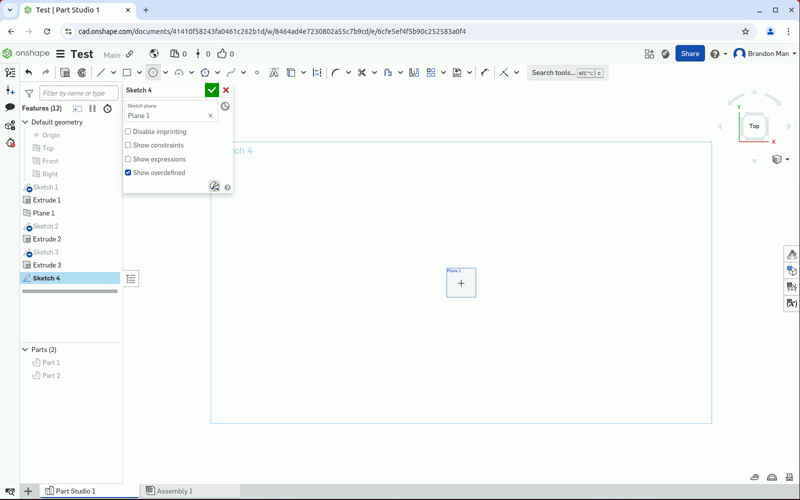
click(461, 282)
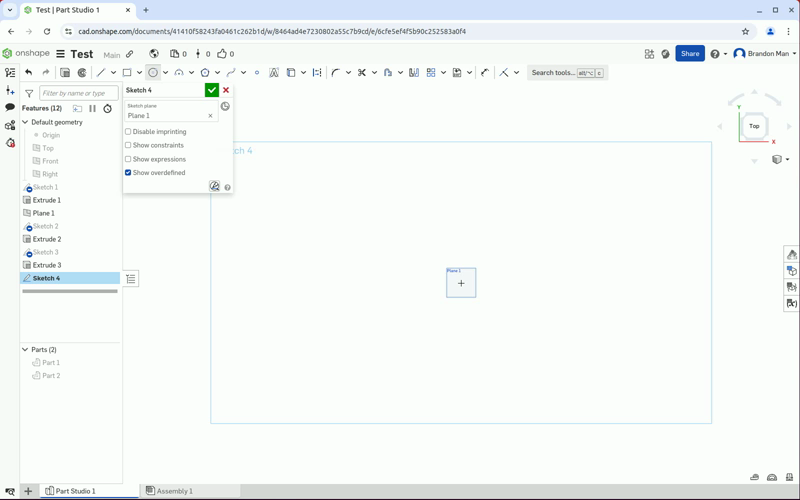
key_up(shift)
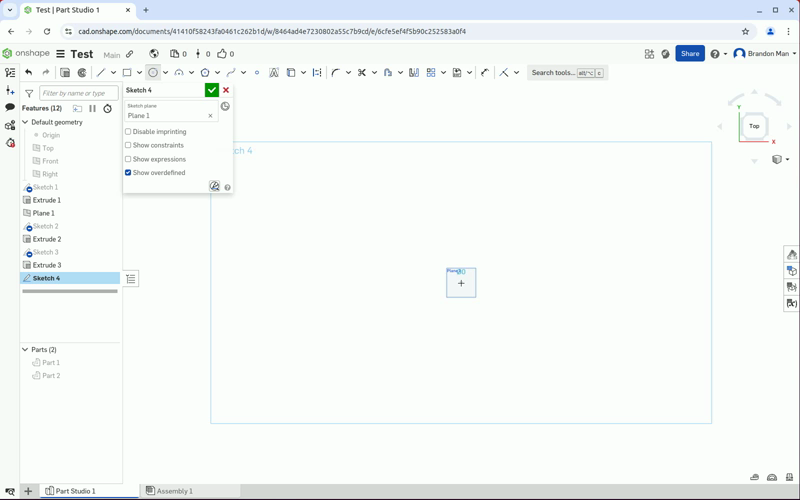
mouse_move(481, 282)
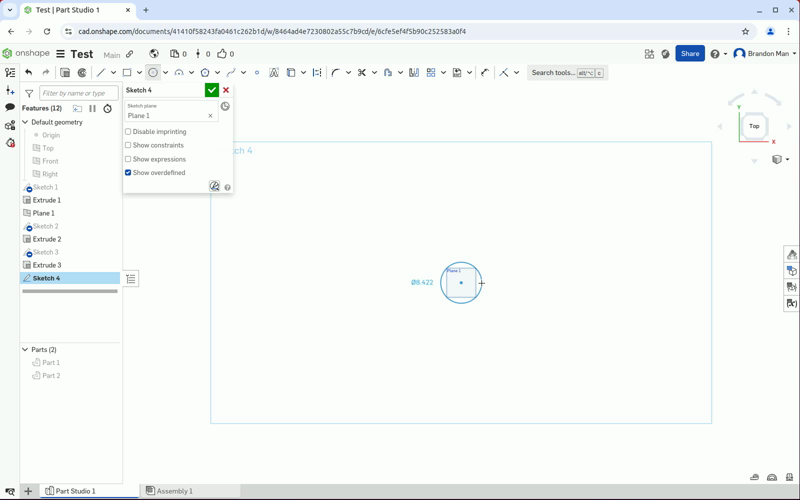
click(481, 282)
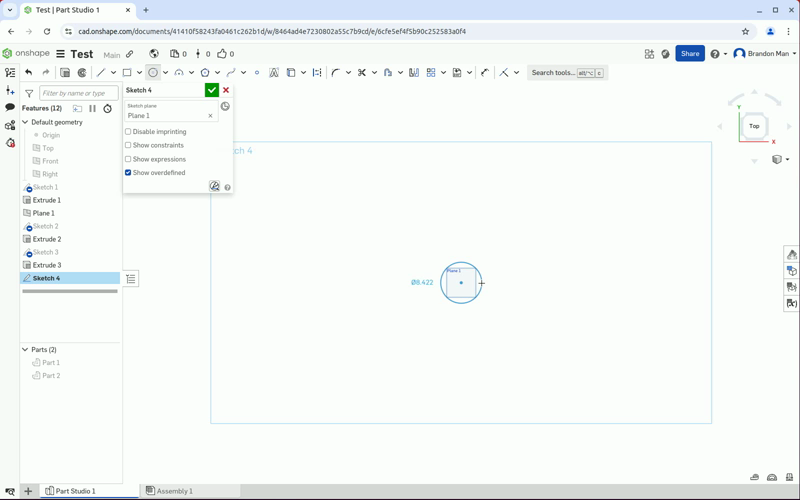
key(esc)
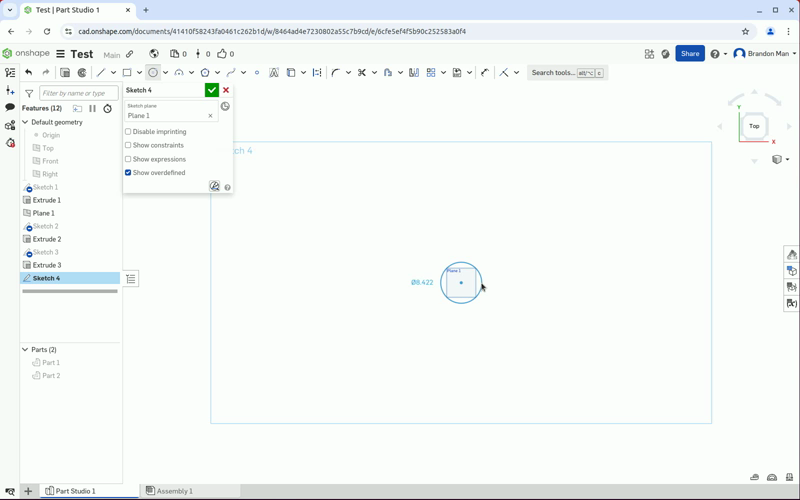
key(c)
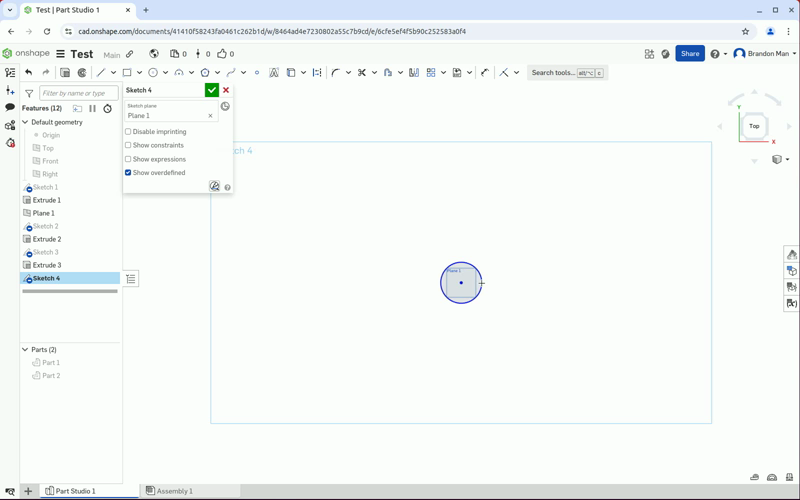
key_down(shift)
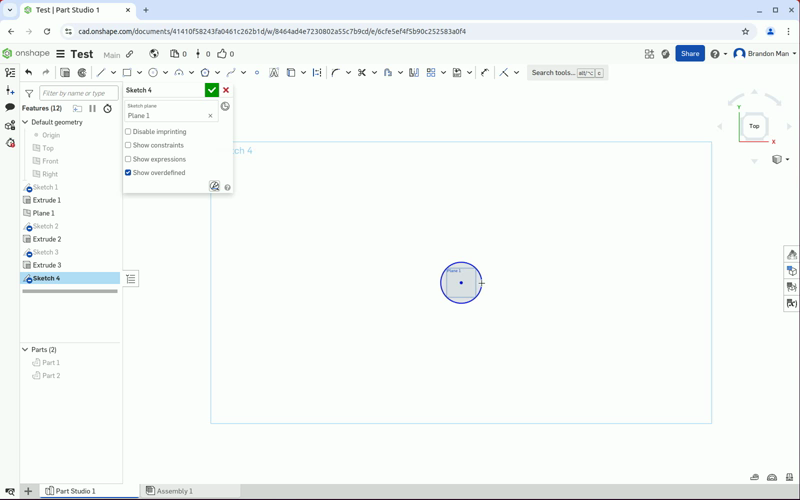
mouse_move(461, 282)
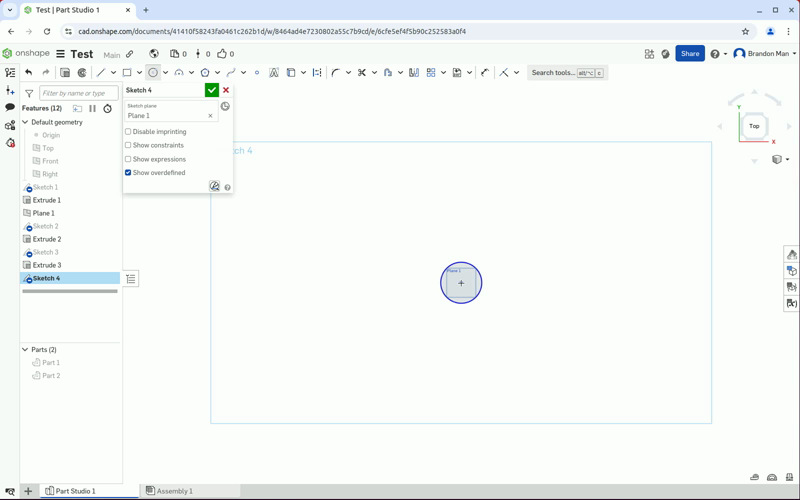
click(461, 282)
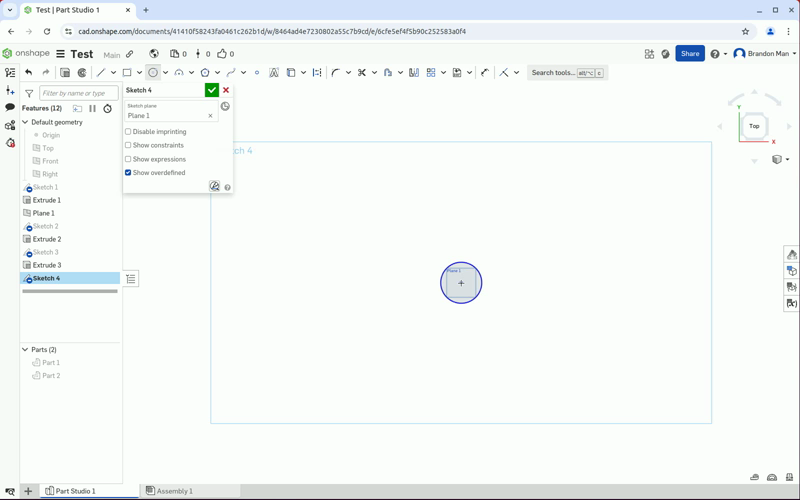
key_up(shift)
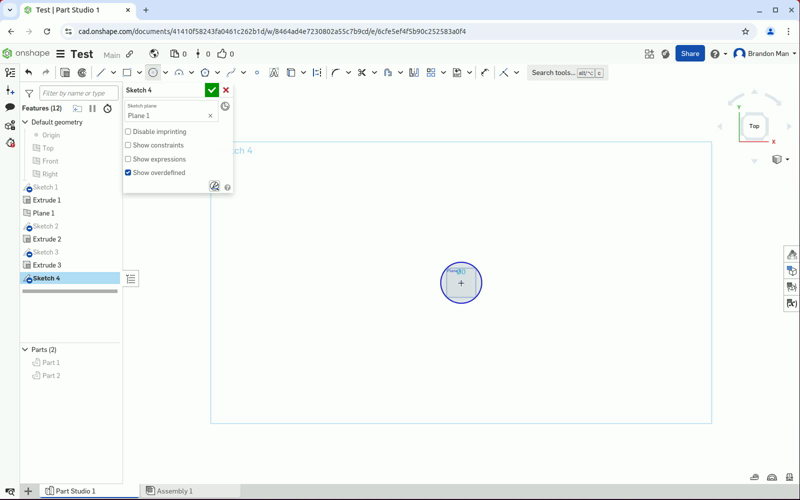
mouse_move(469, 282)
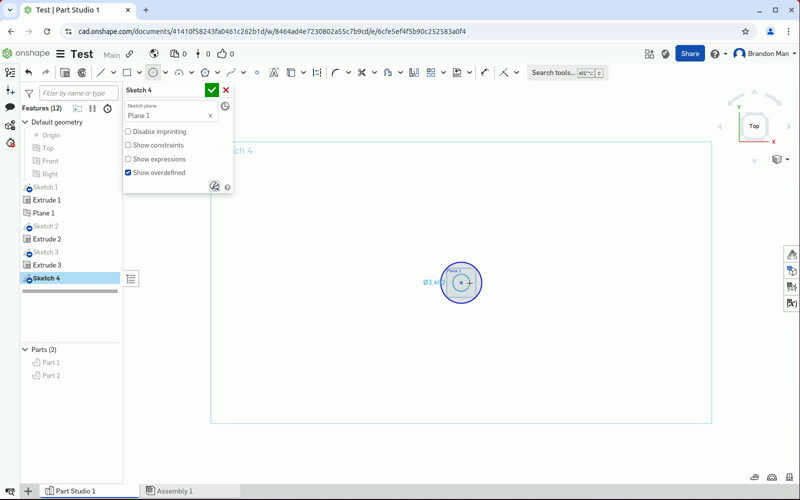
click(469, 282)
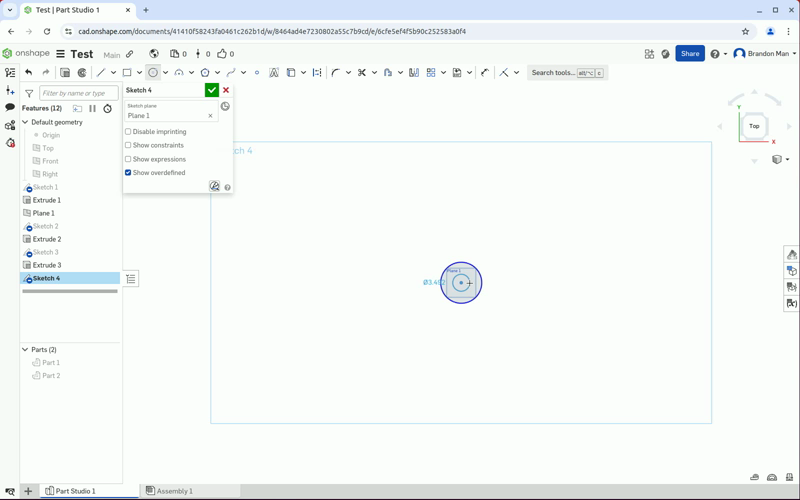
key(esc)
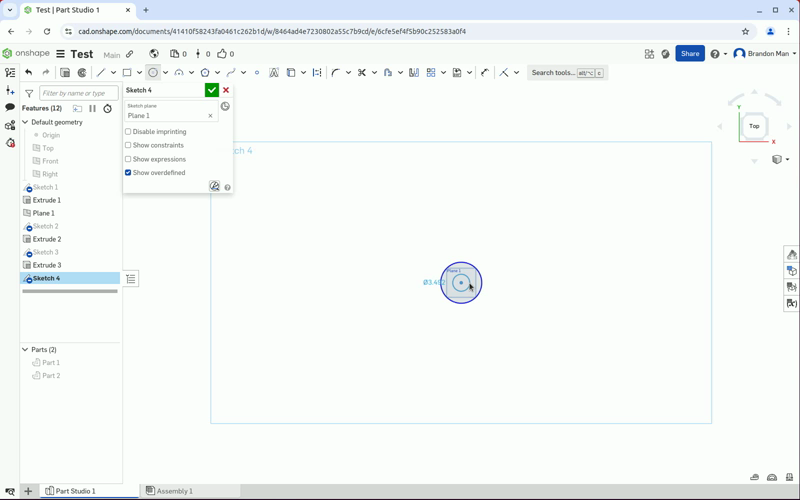
mouse_move(473, 297)
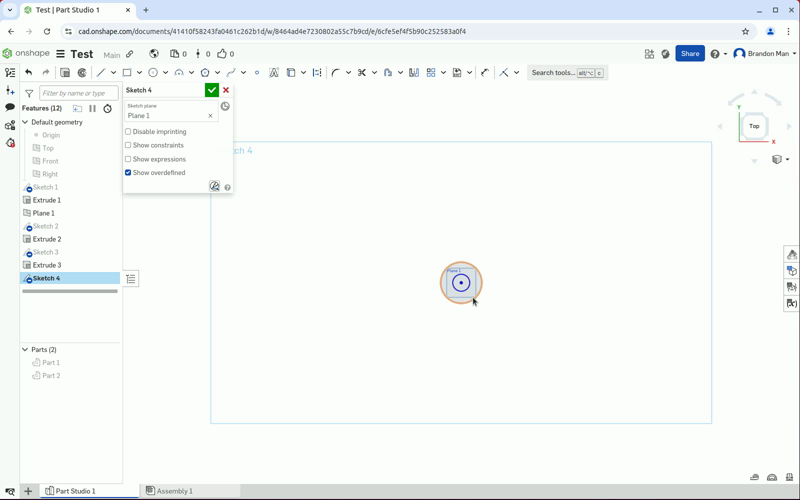
scroll(6)
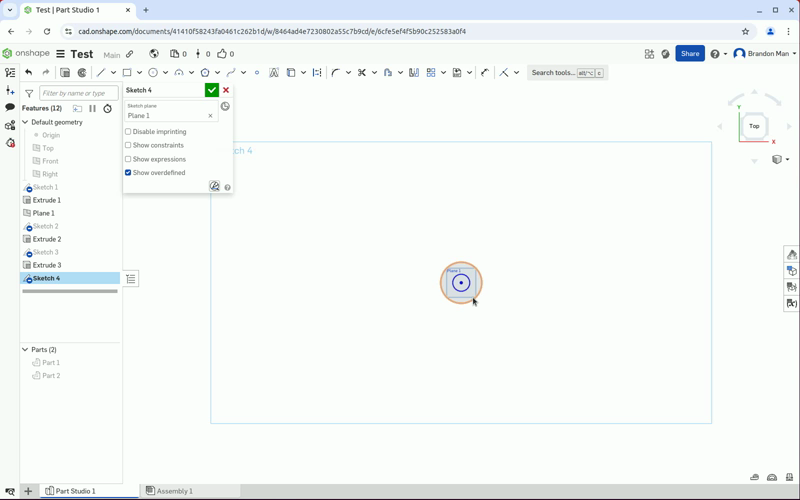
scroll(6)
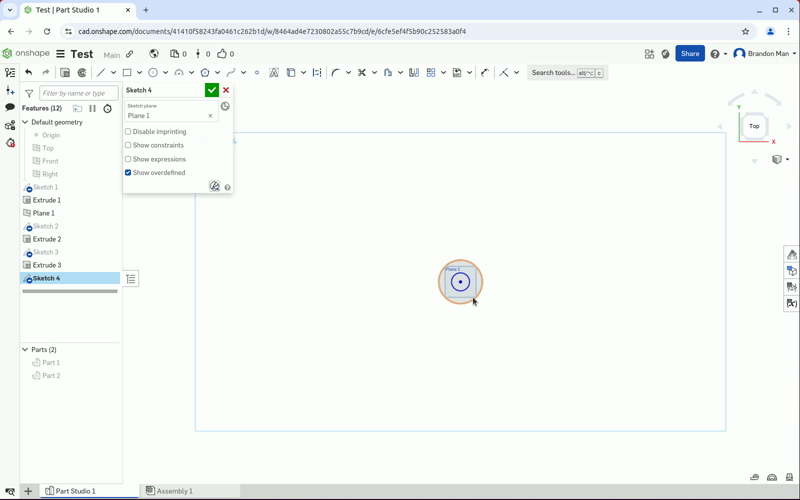
scroll(6)
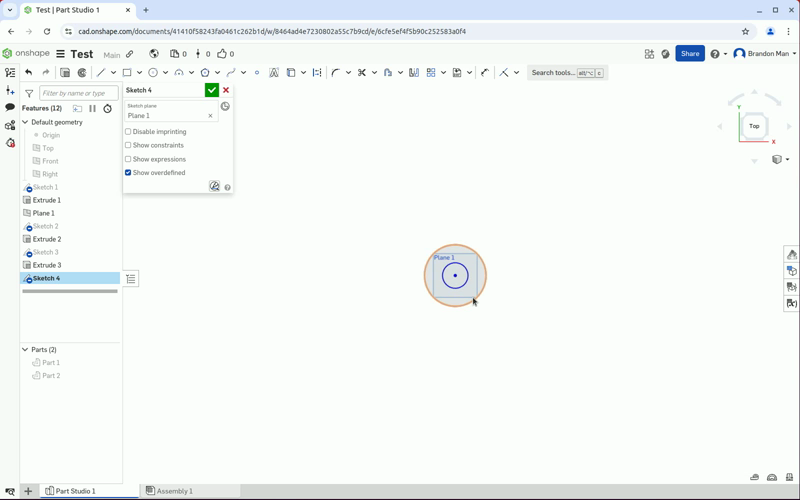
scroll(6)
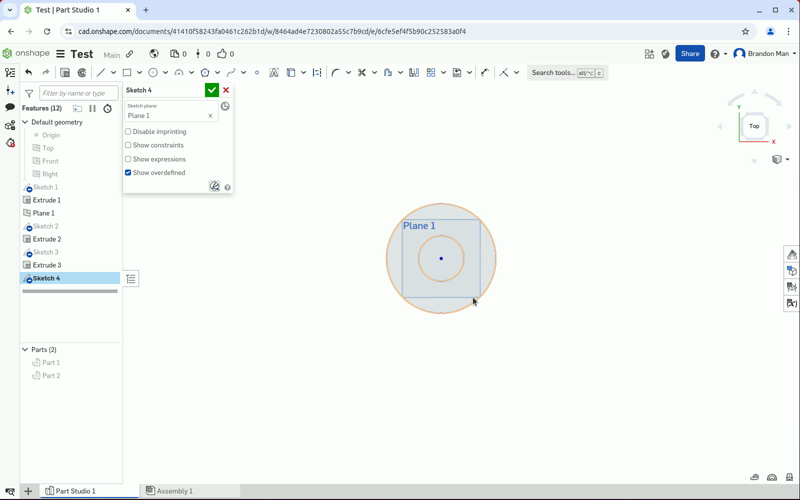
scroll(6)
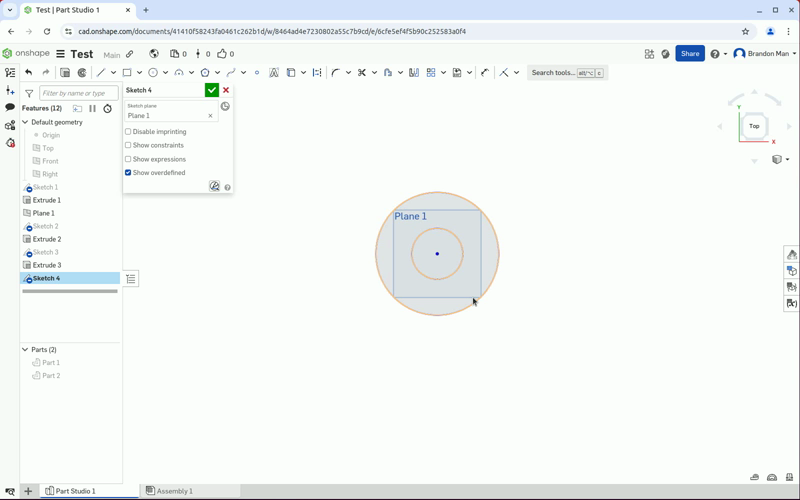
scroll(6)
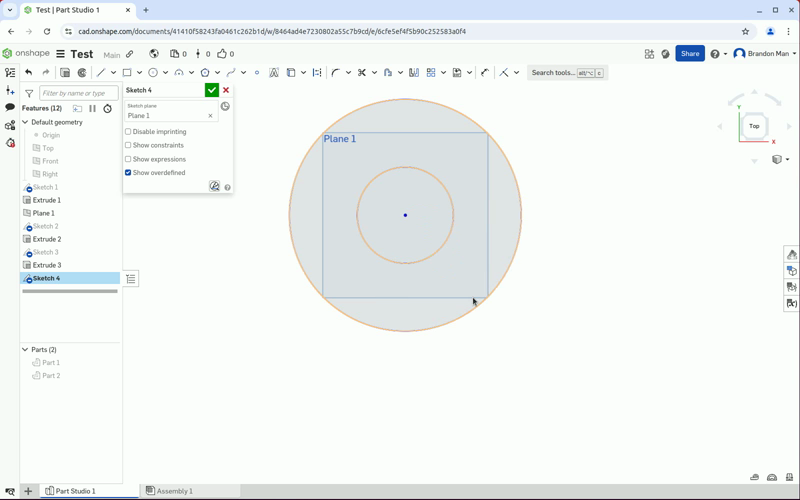
scroll(6)
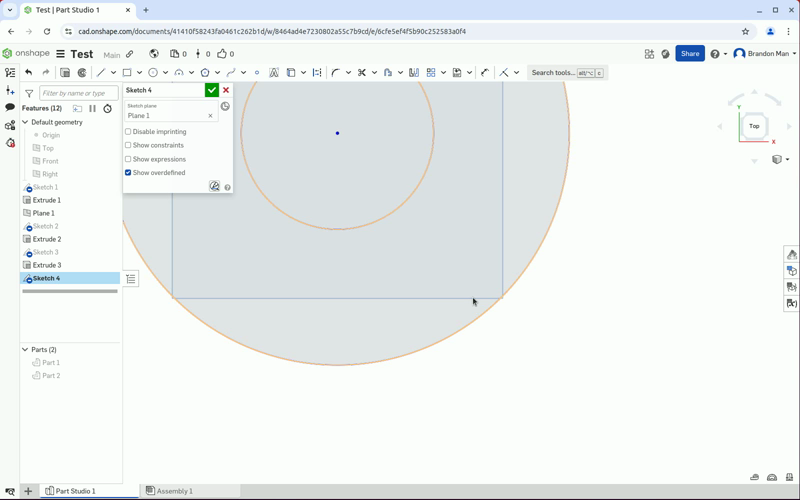
click(473, 297)
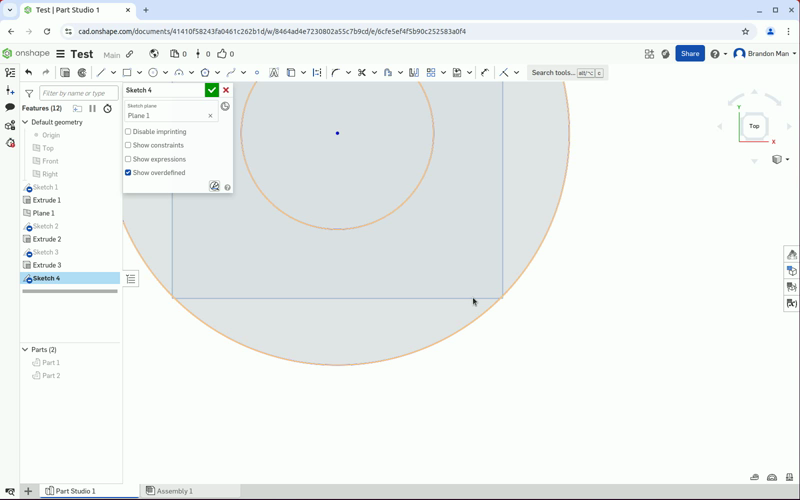
scroll(-6)
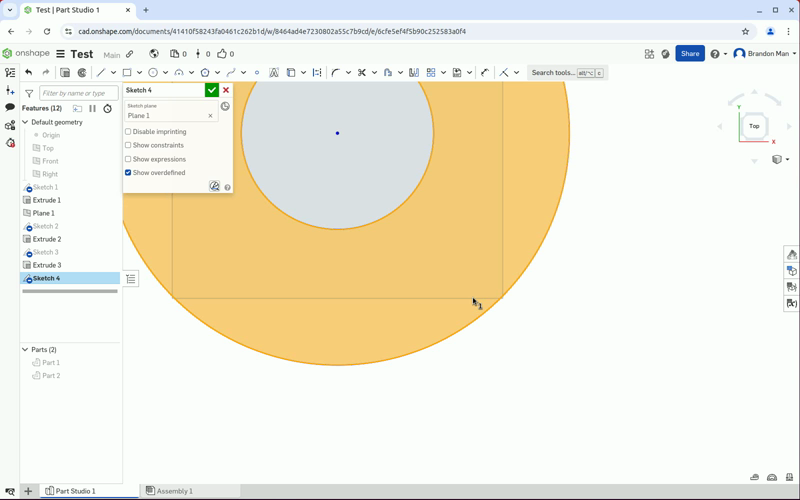
scroll(-6)
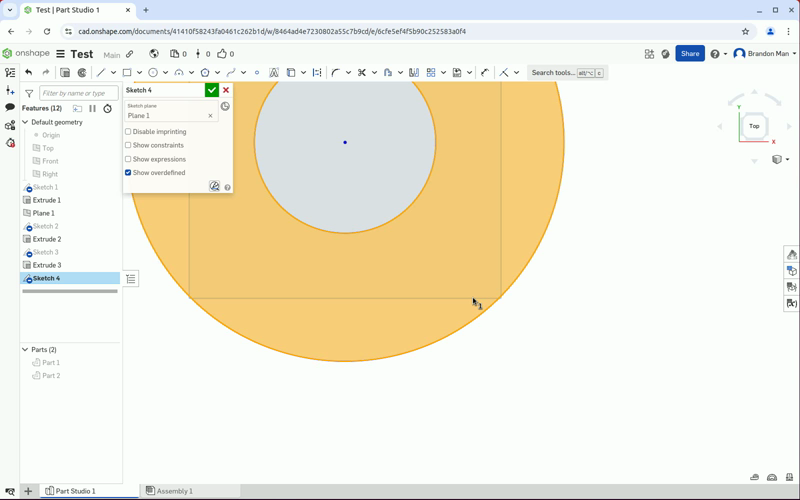
scroll(-6)
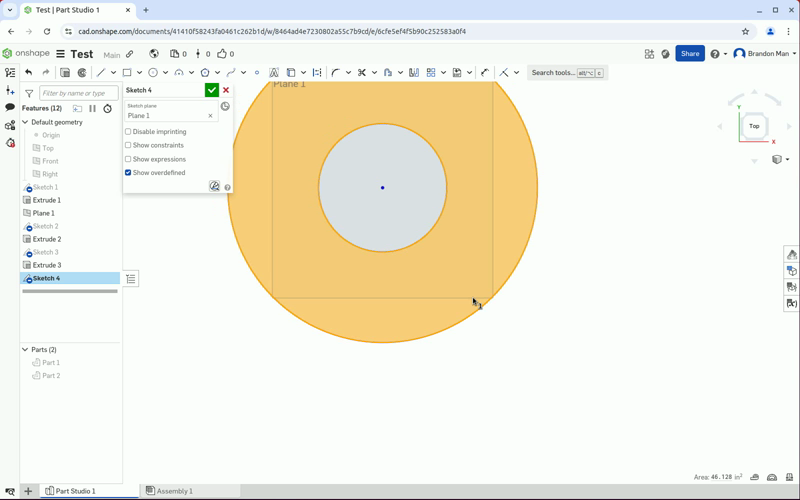
scroll(-6)
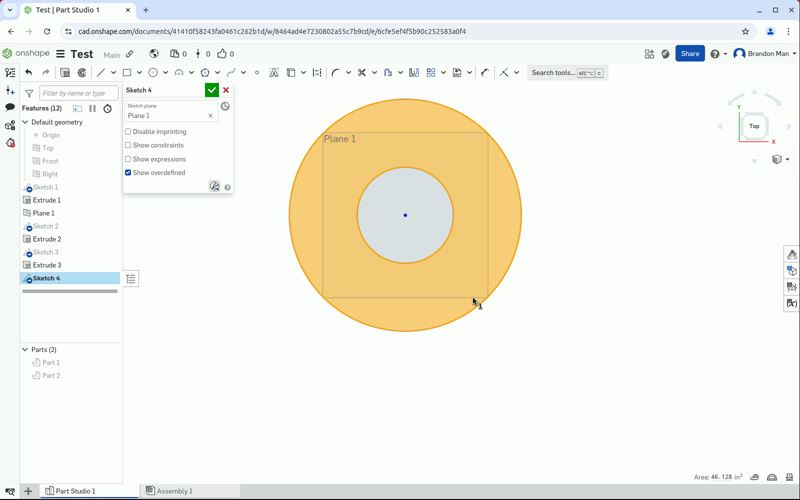
scroll(-6)
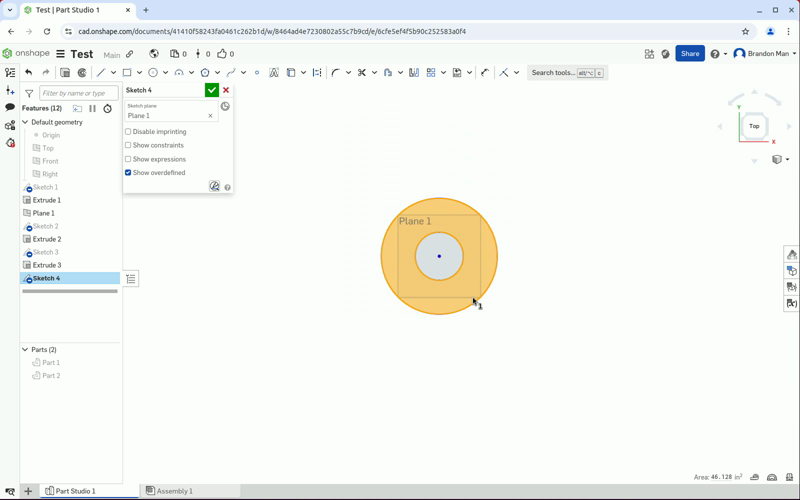
scroll(-6)
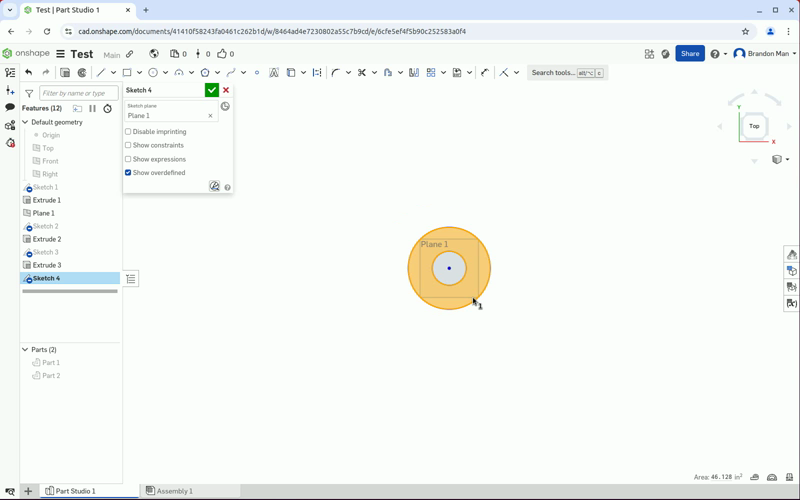
scroll(-6)
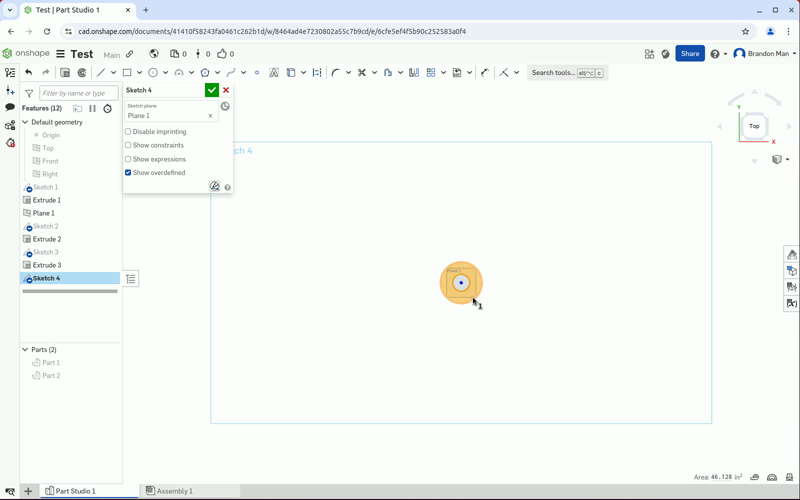
mouse_move(73, 352)
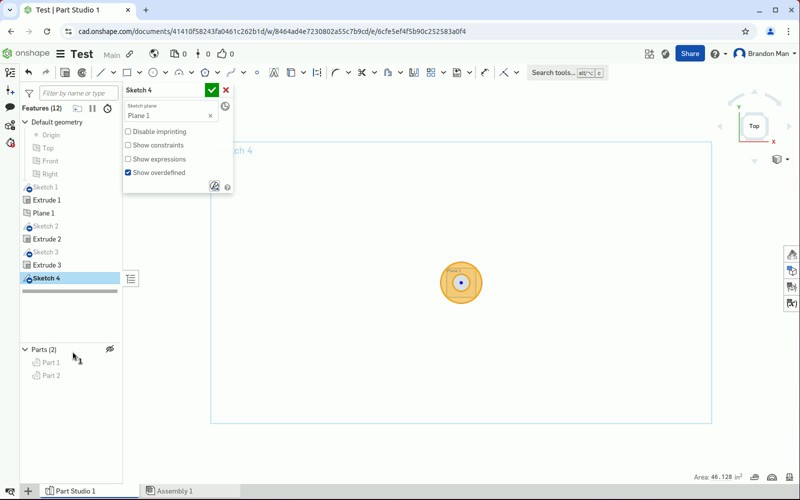
key(shift+y)
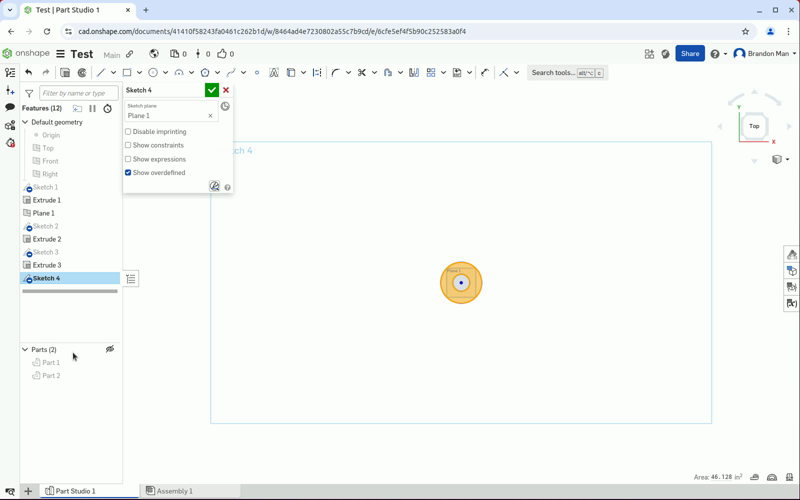
key(shift+e)
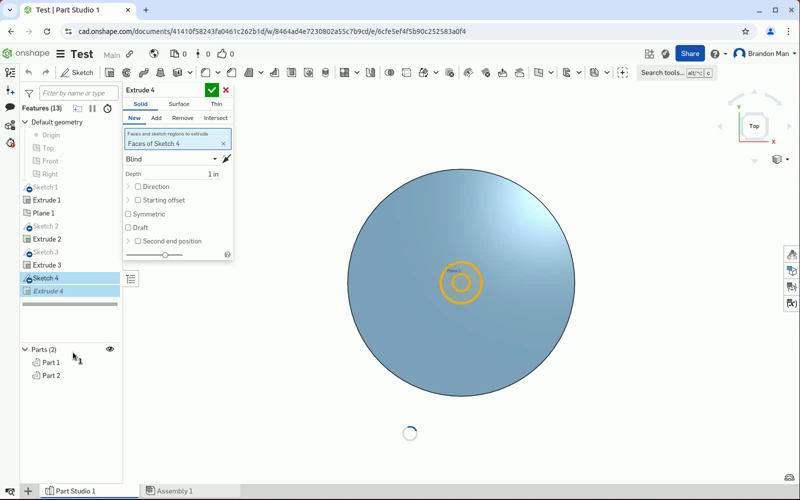
mouse_move(143, 106)
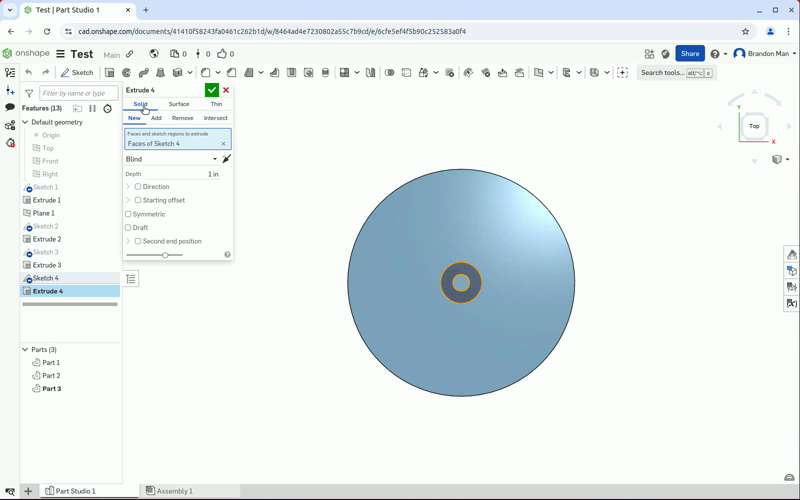
click(143, 106)
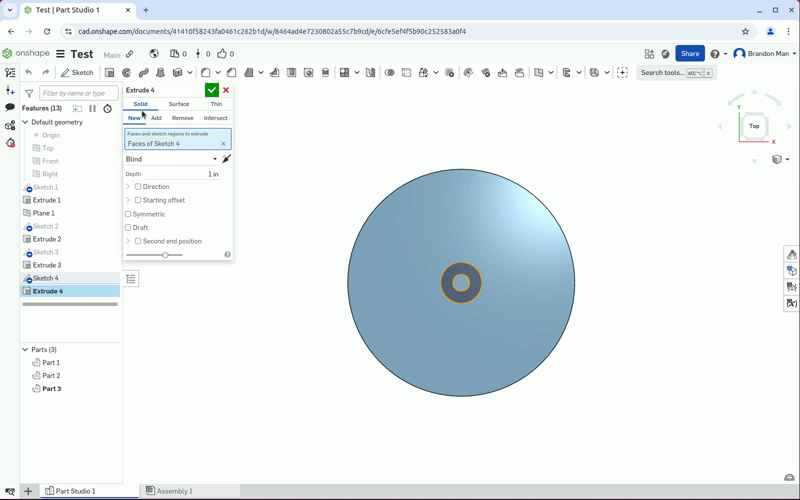
mouse_move(137, 120)
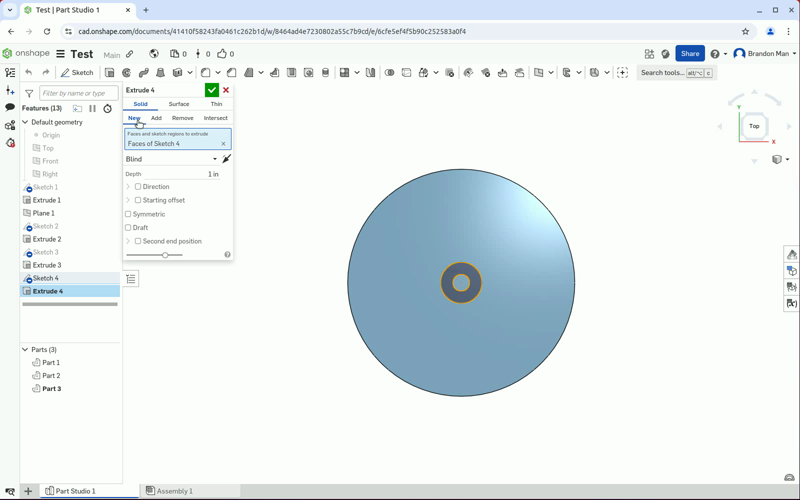
click(137, 120)
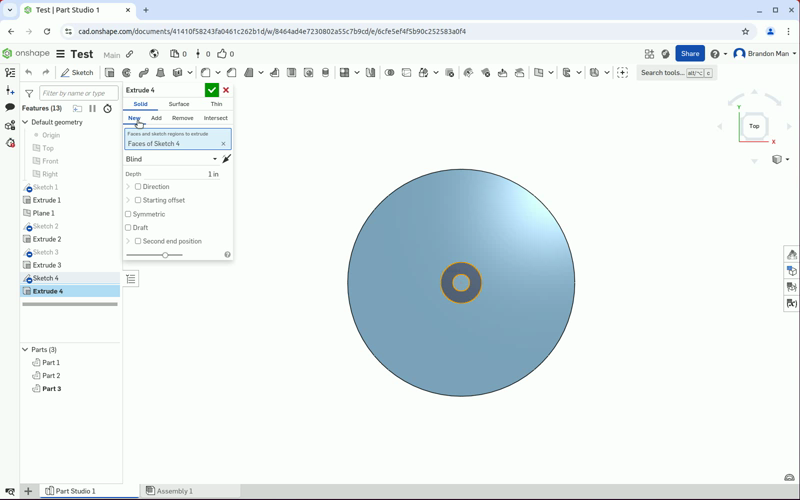
key(tab, 4)
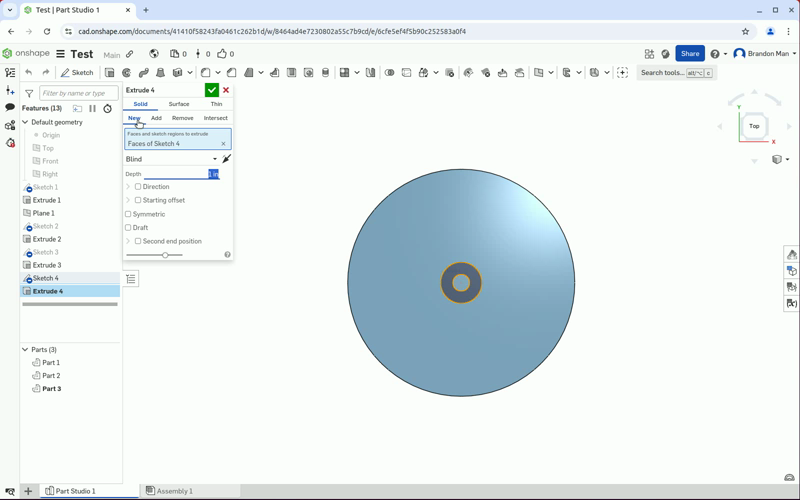
text(3.37)
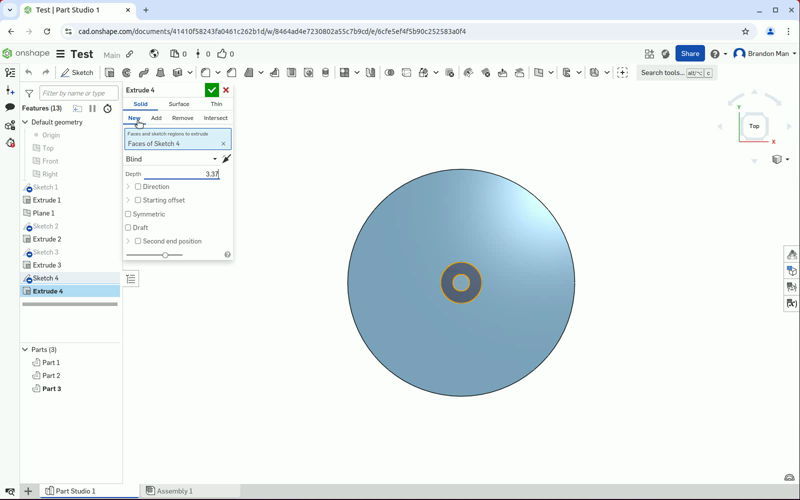
key(enter)
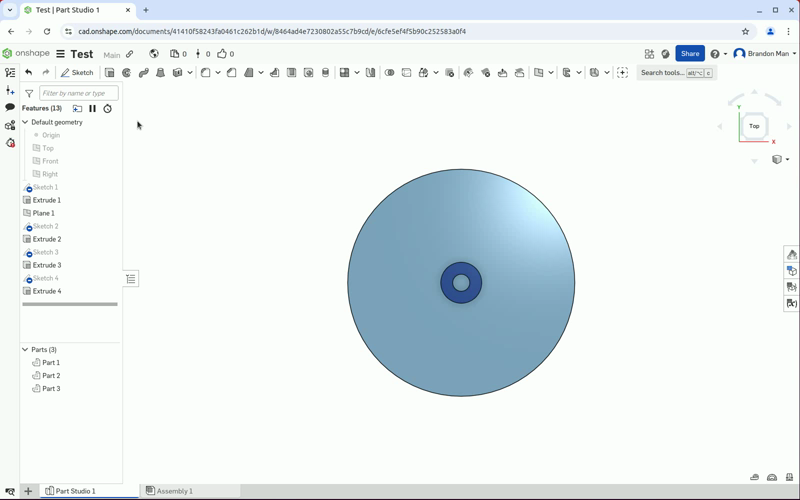
key(shift+h)
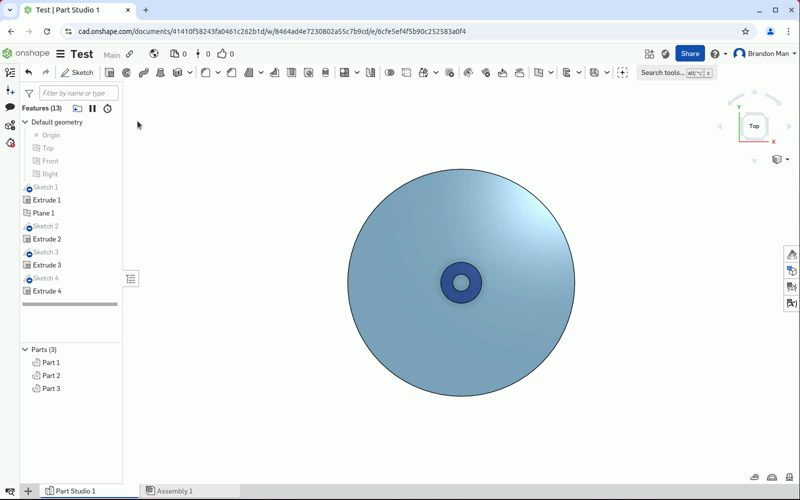
key(shift+h)
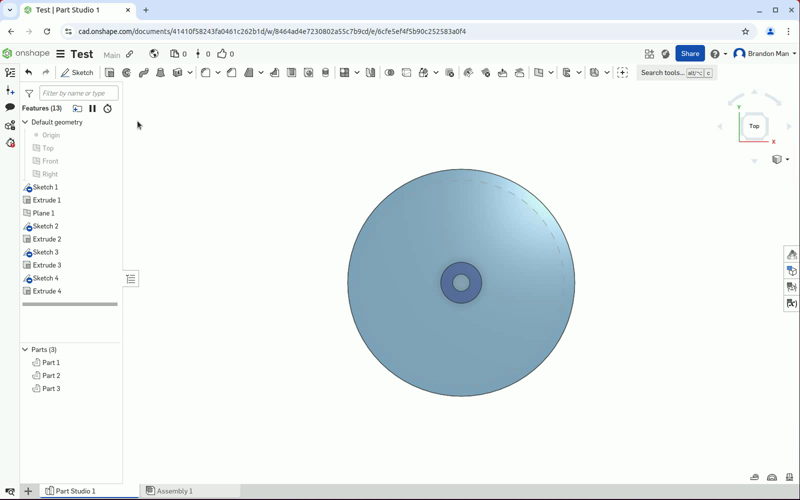
key(shift+7)
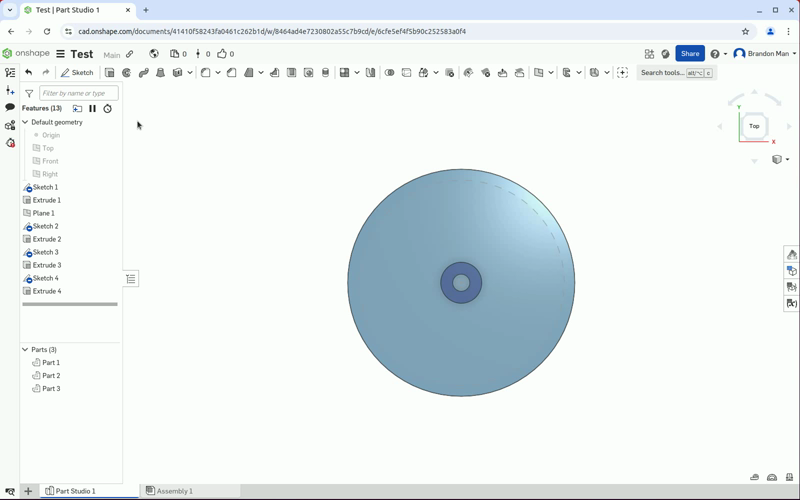
key(up, 3)
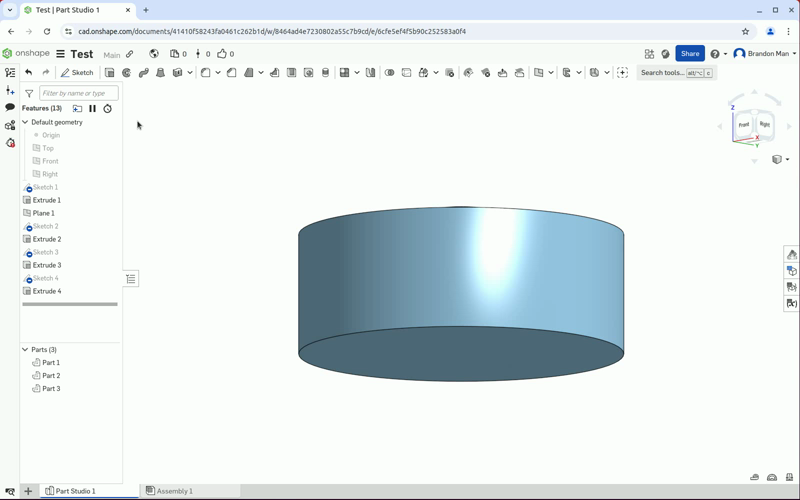
key(left, 3)
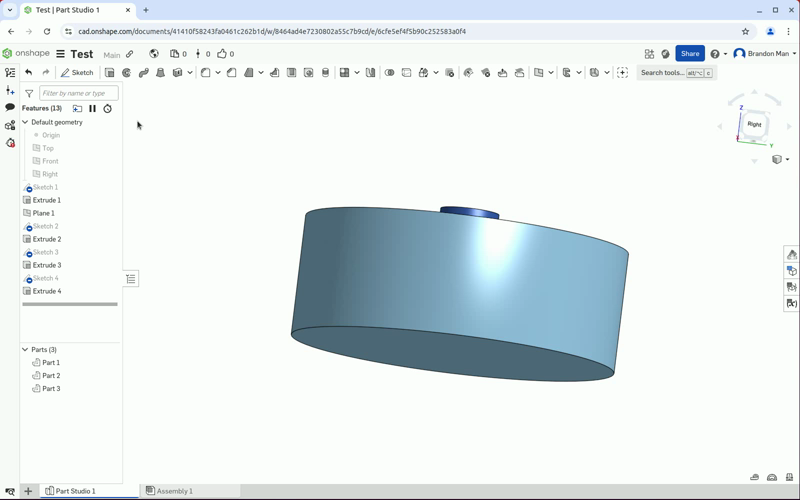
key(right, 3)
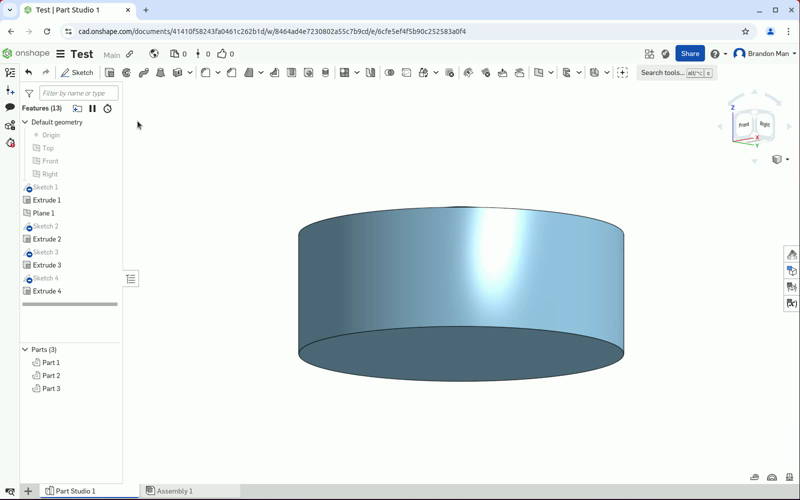
key(down, 3)
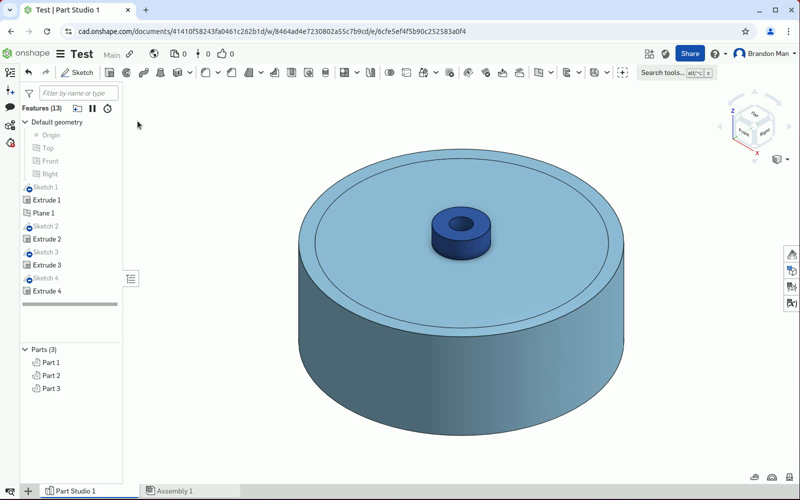
mouse_move(73, 189)
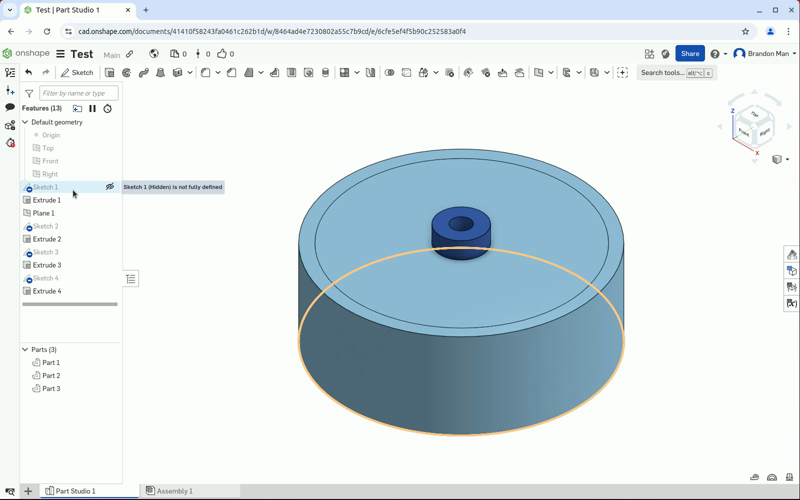
click(73, 189)